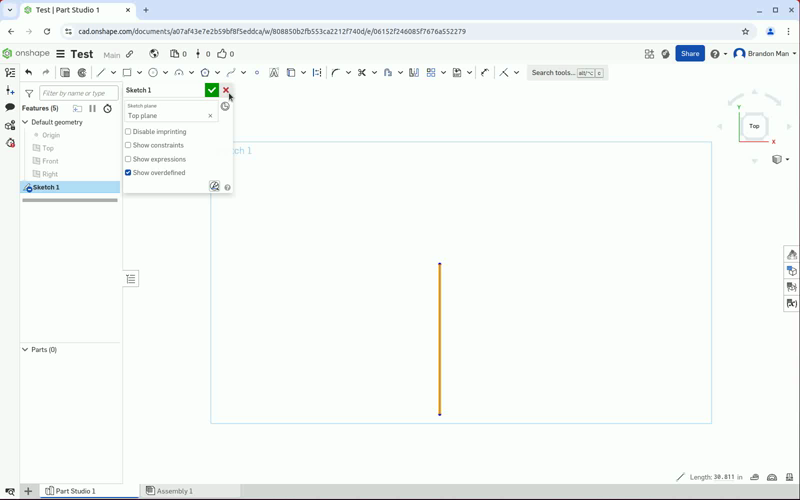
key(shift+h)
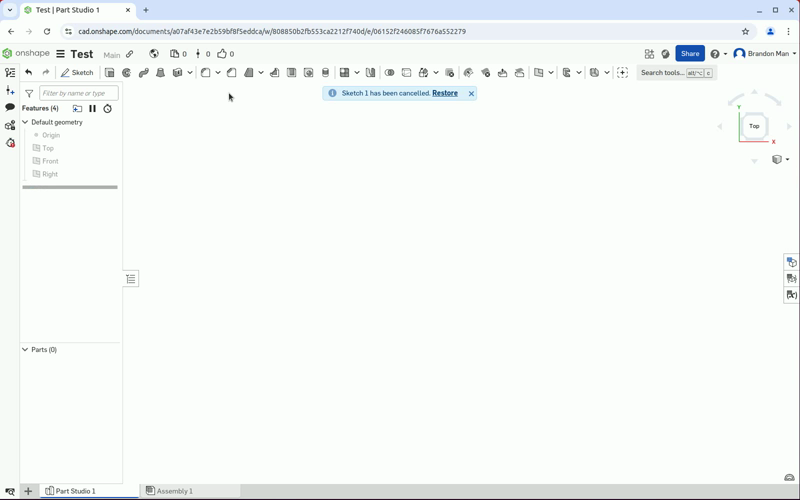
mouse_move(73, 352)
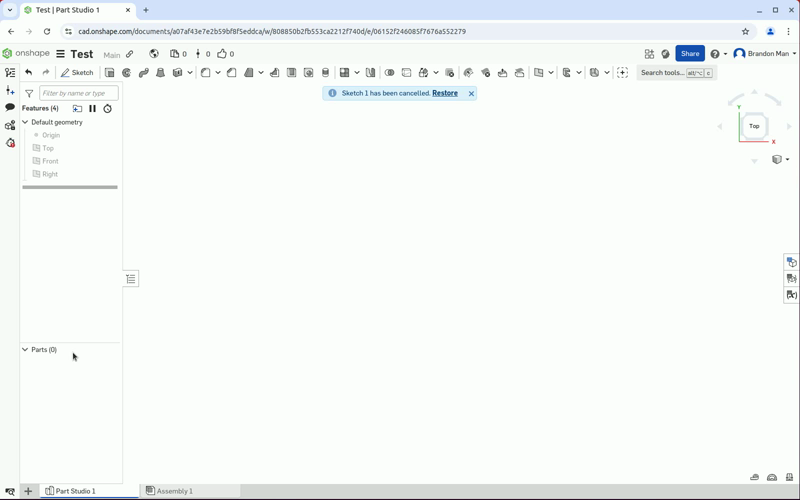
key(y)
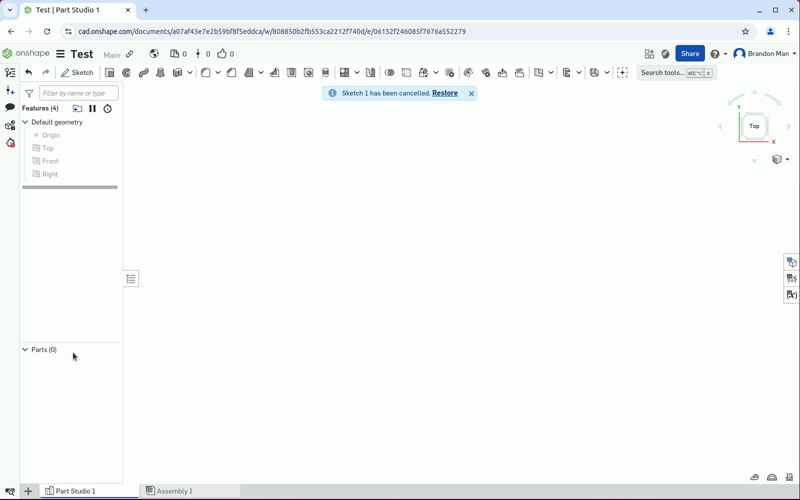
key(shift+p)
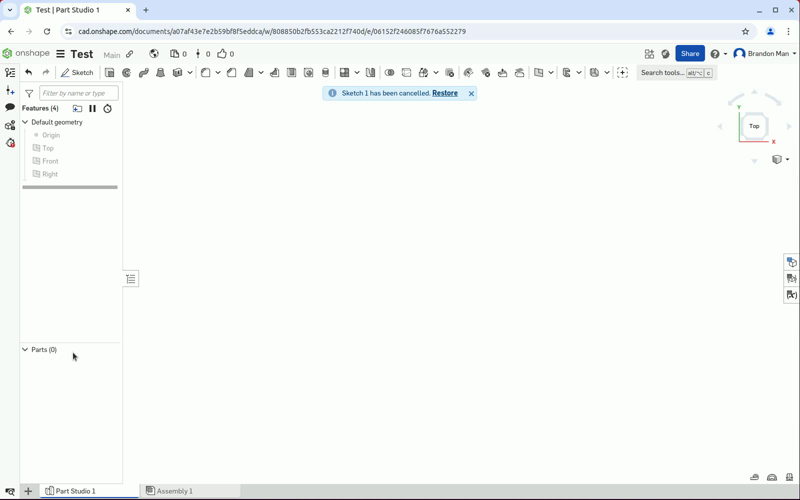
key(space)
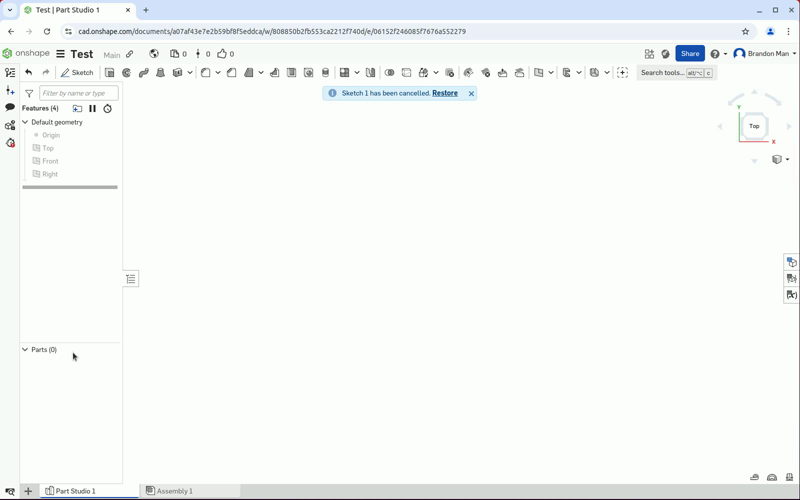
key_down(shift)
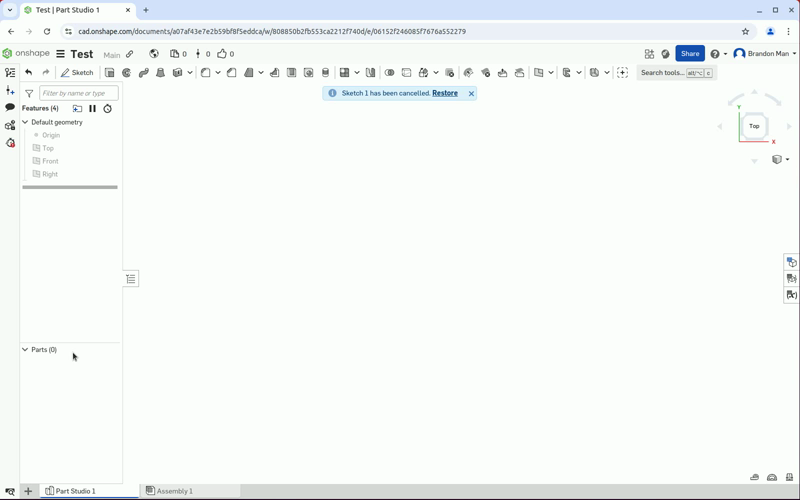
key(up)
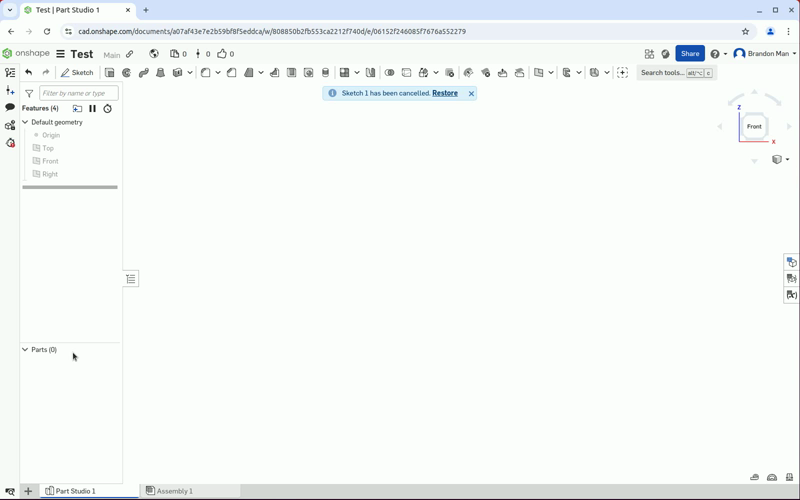
key_up(shift)
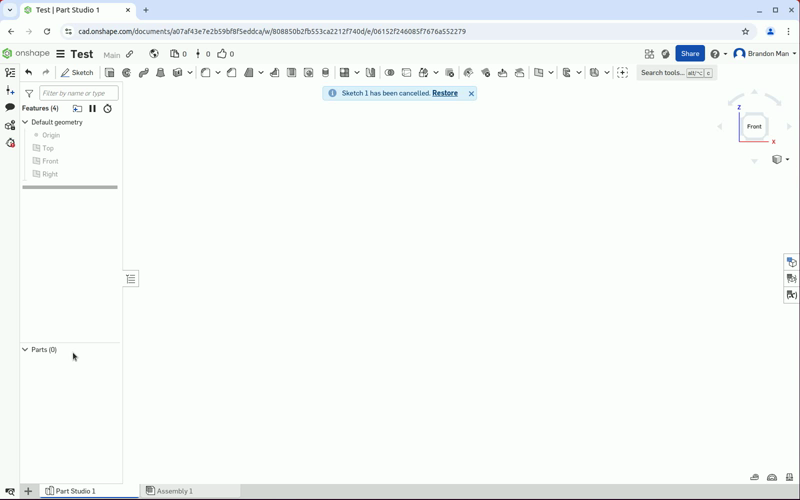
mouse_move(73, 352)
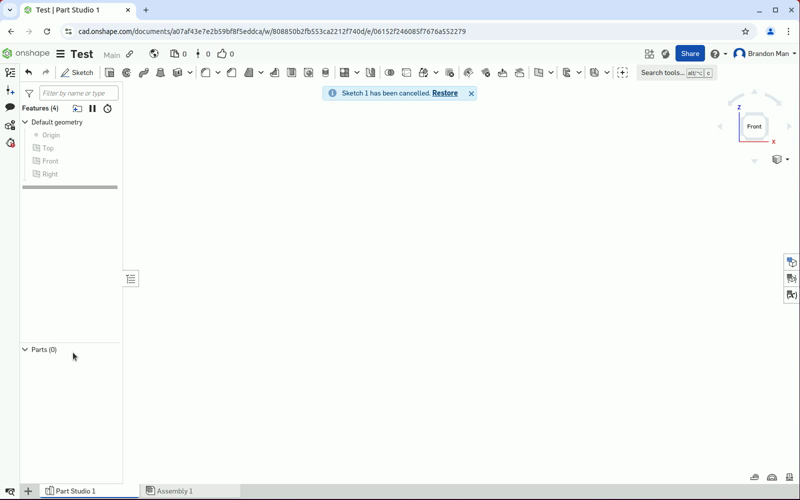
key(shift+y)
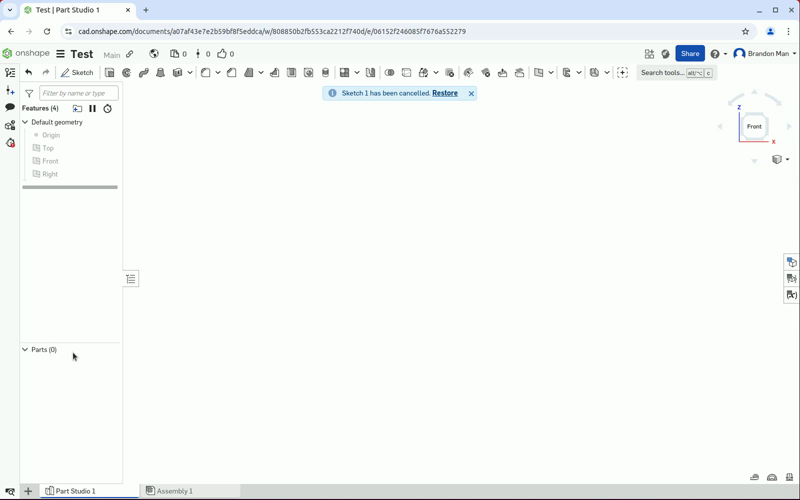
key(shift+s)
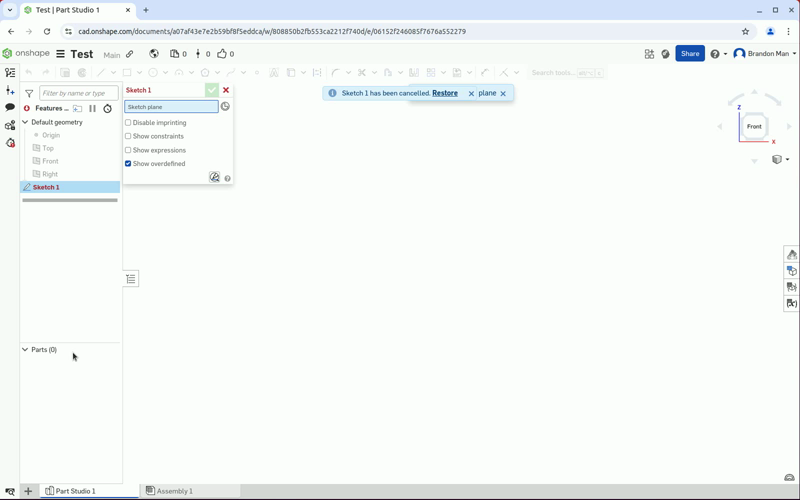
mouse_move(73, 163)
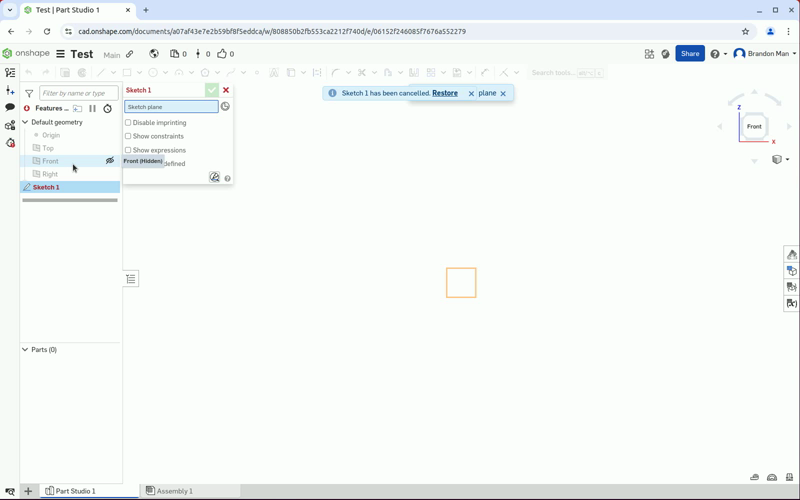
click(73, 163)
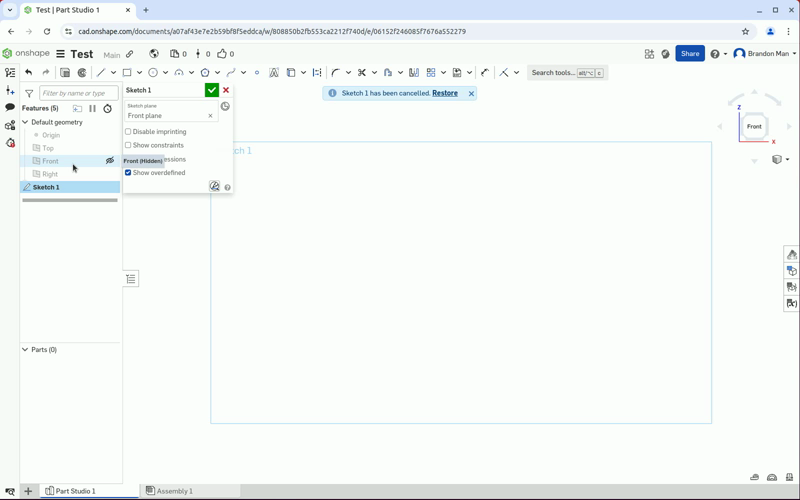
mouse_move(73, 352)
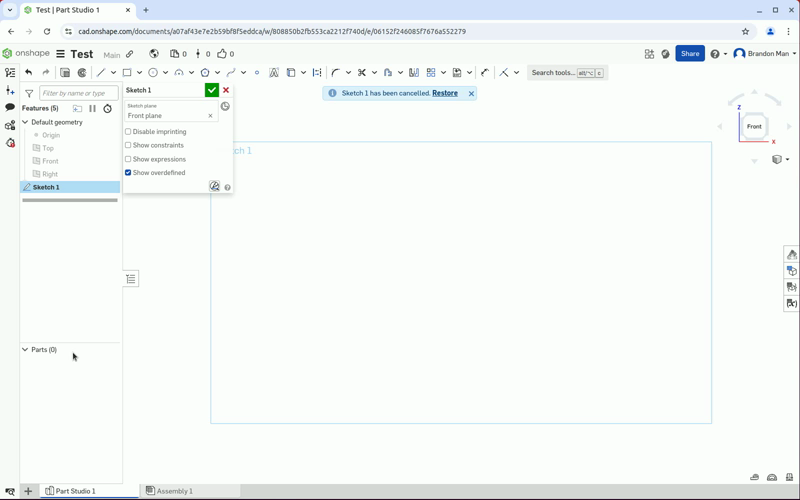
key(y)
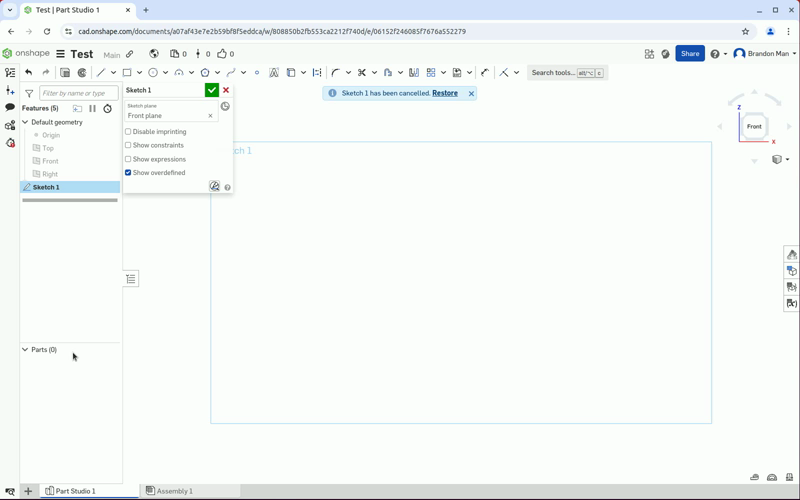
key(l)
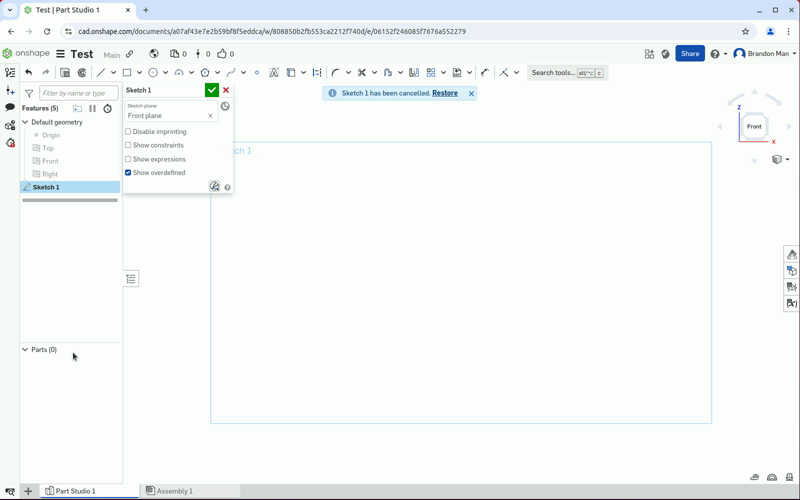
key_down(shift)
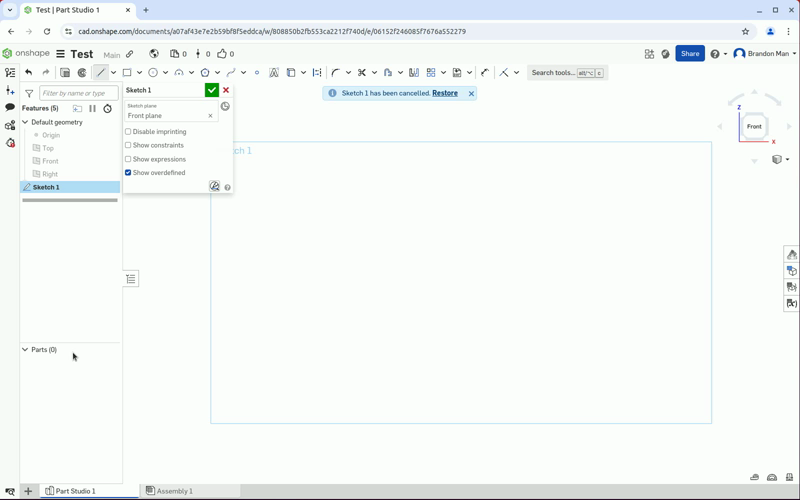
mouse_move(404, 282)
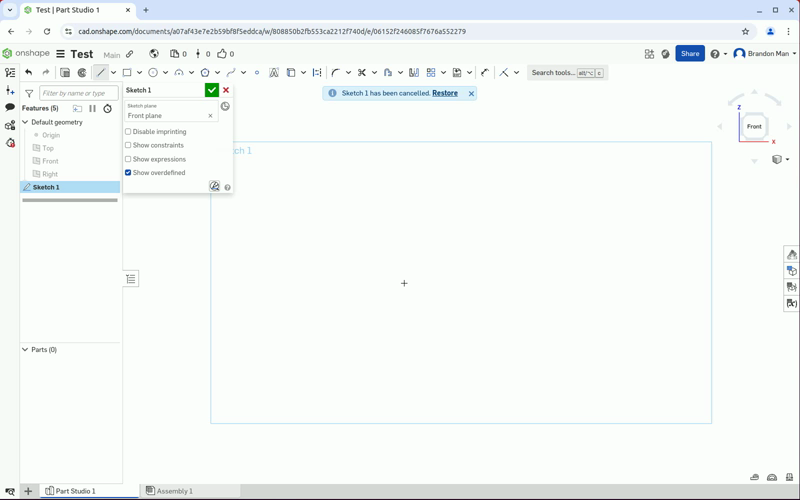
click(404, 282)
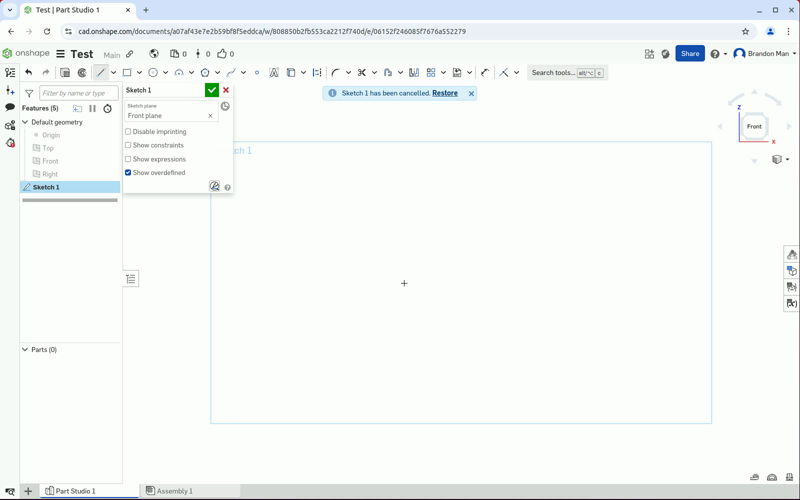
key_up(shift)
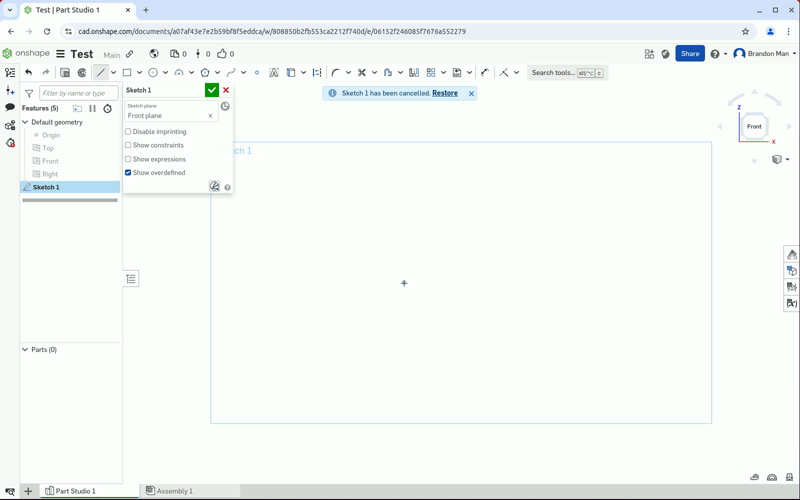
key_down(shift)
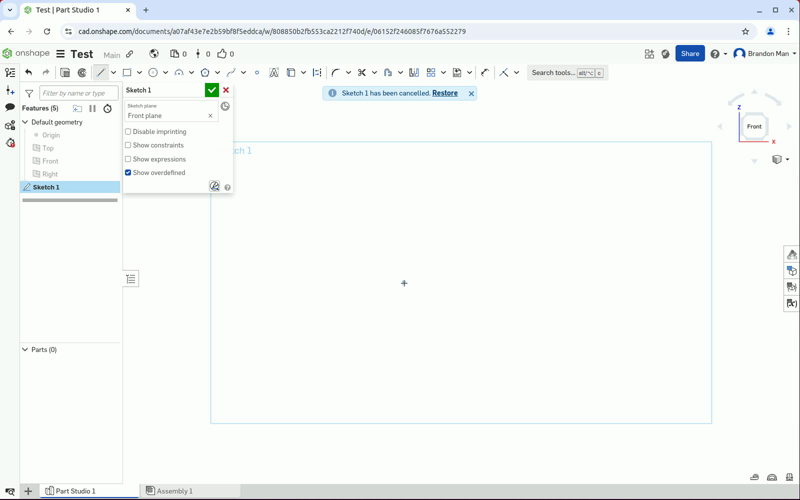
mouse_move(434, 282)
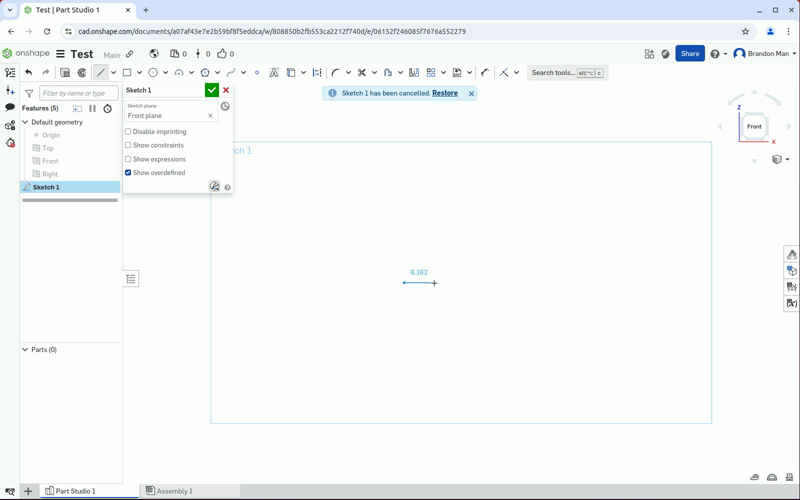
mouse_move(461, 282)
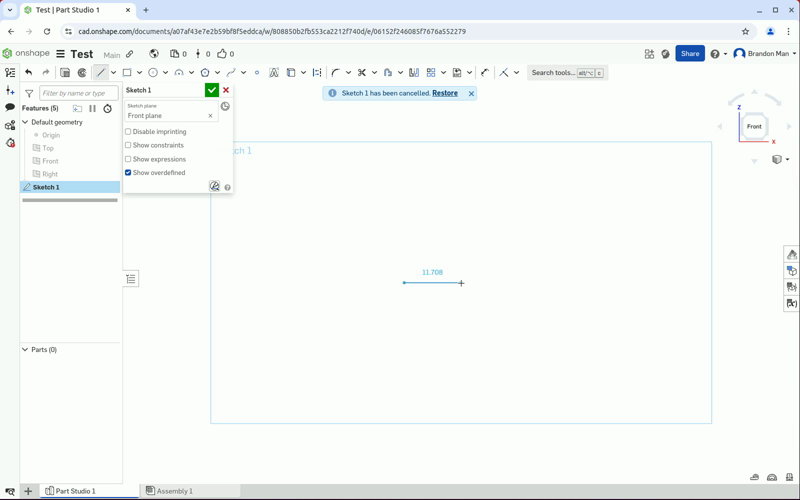
click(461, 282)
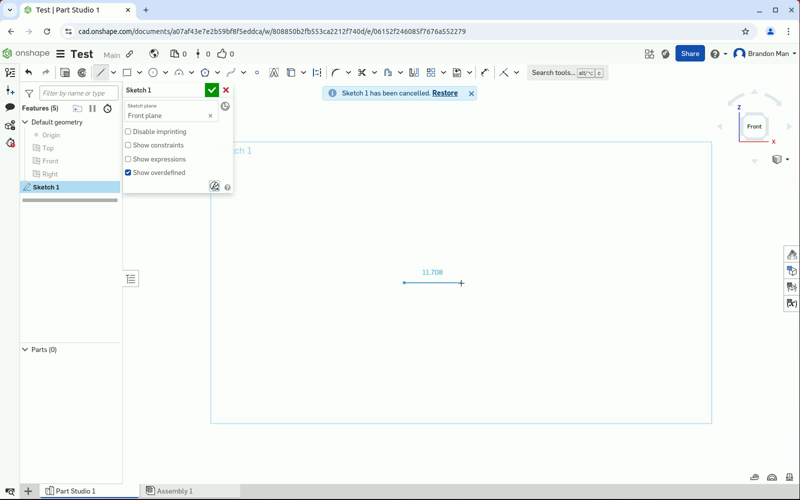
key_up(shift)
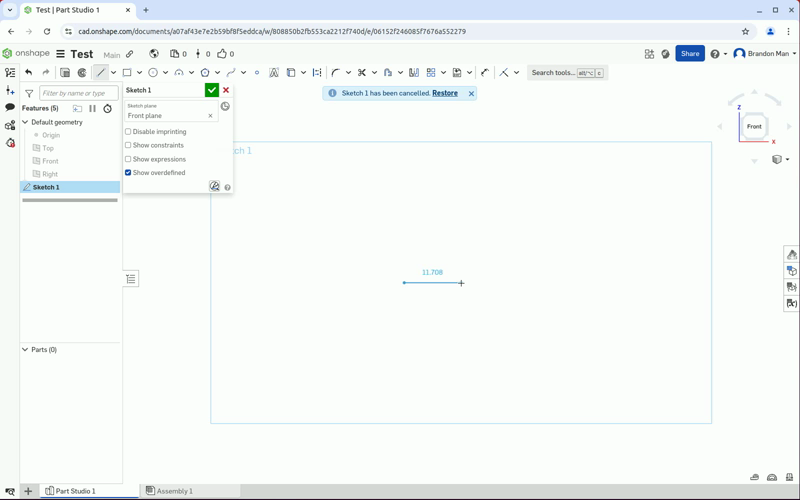
key_down(shift)
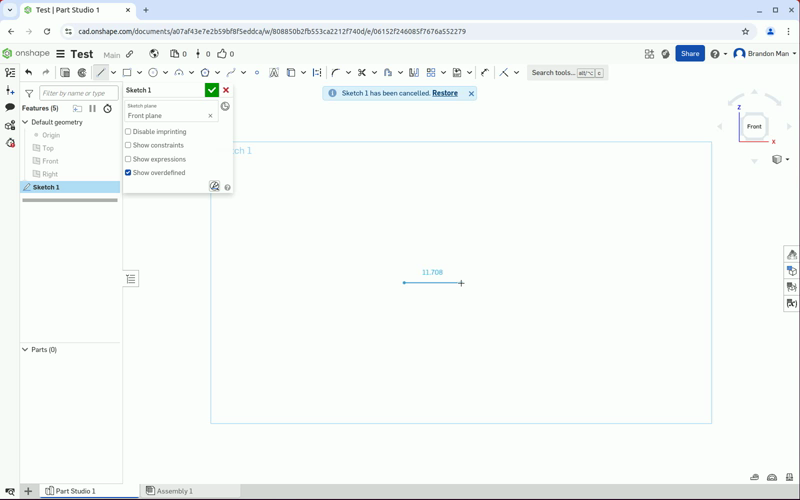
mouse_move(491, 282)
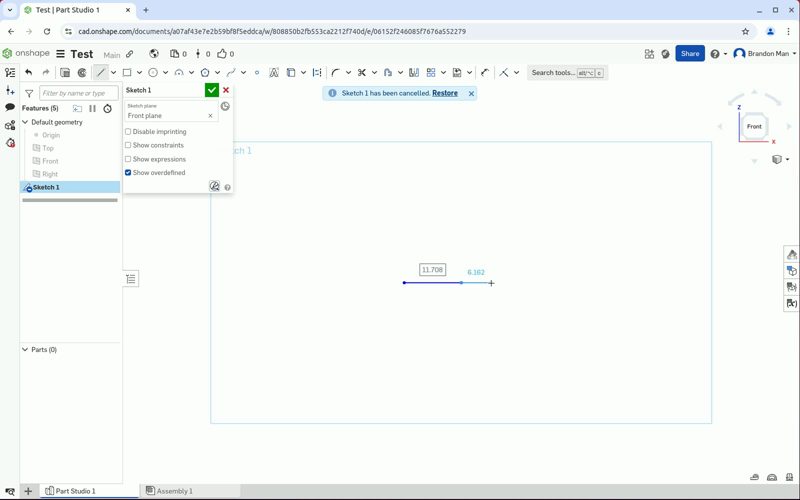
mouse_move(461, 226)
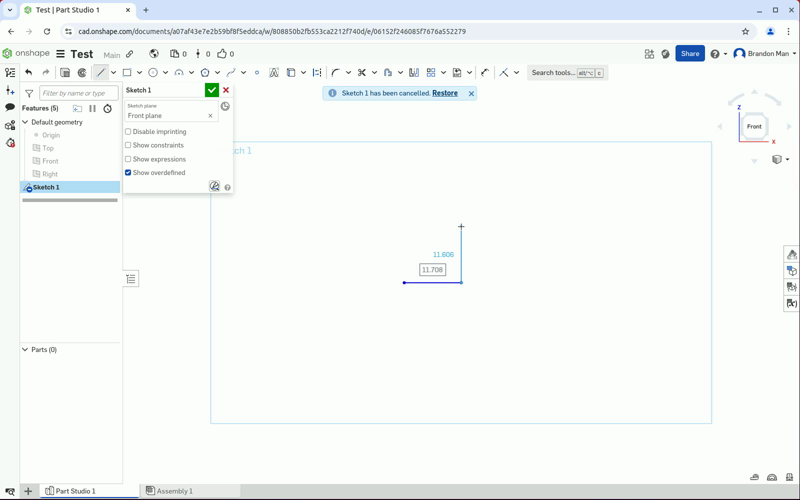
click(461, 226)
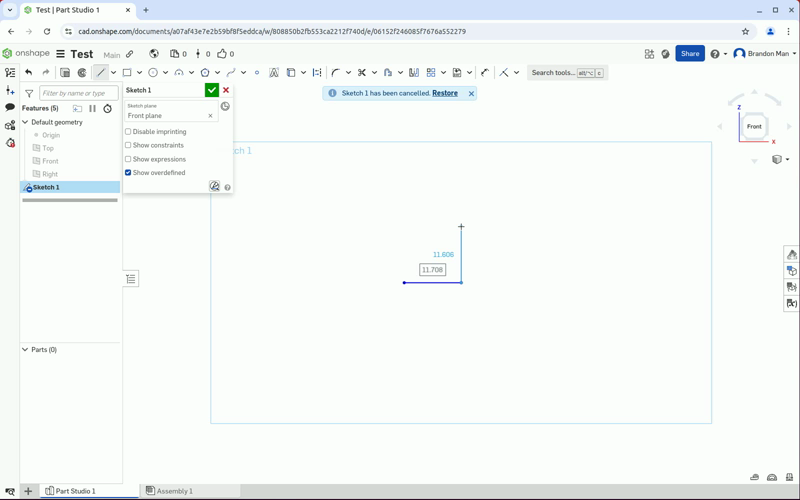
key_up(shift)
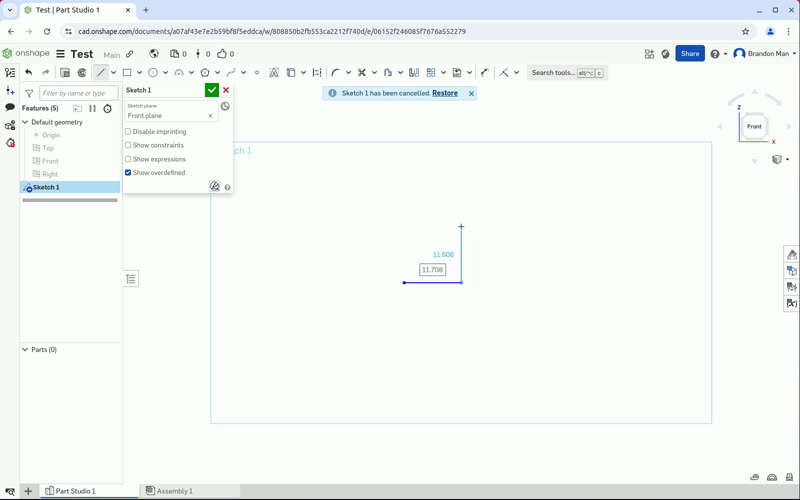
key_down(shift)
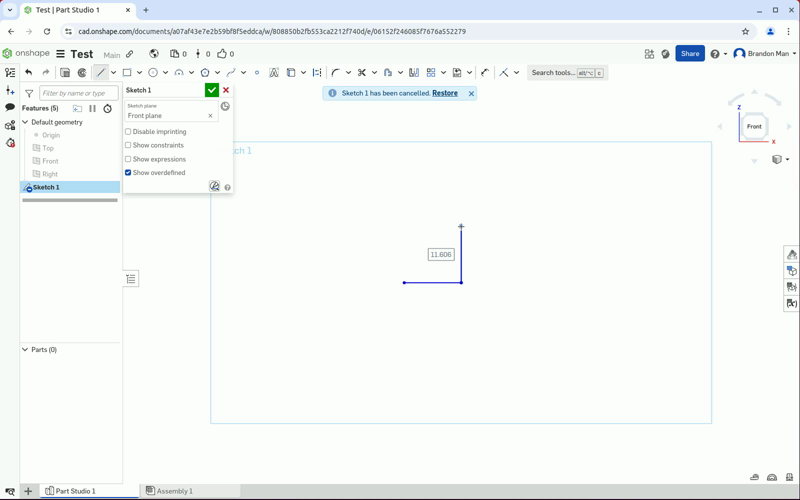
mouse_move(491, 226)
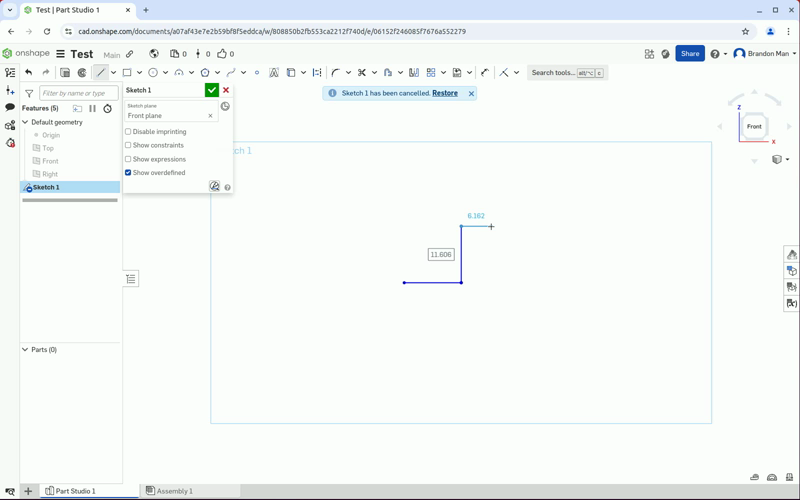
mouse_move(404, 226)
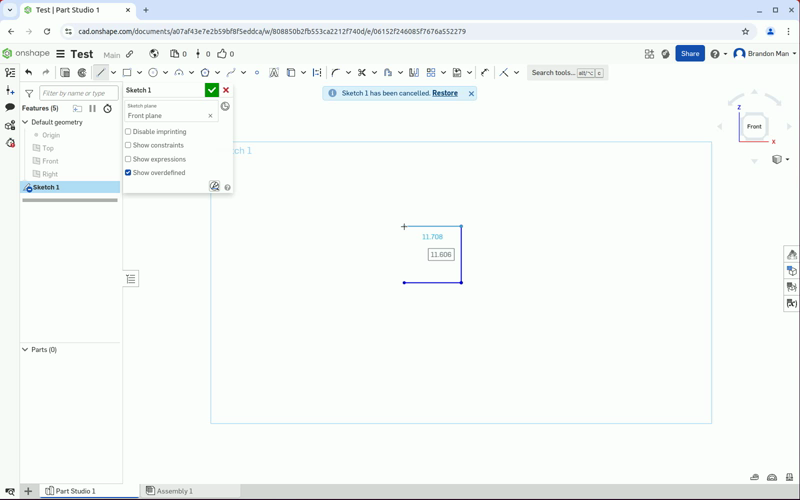
click(404, 226)
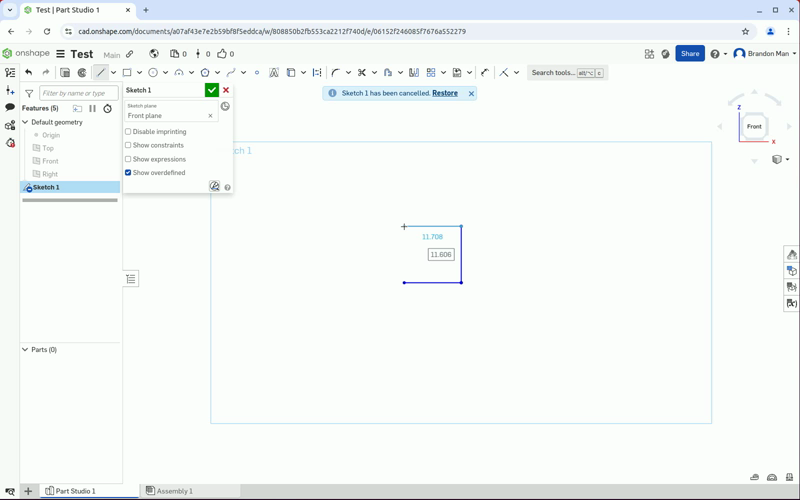
key_up(shift)
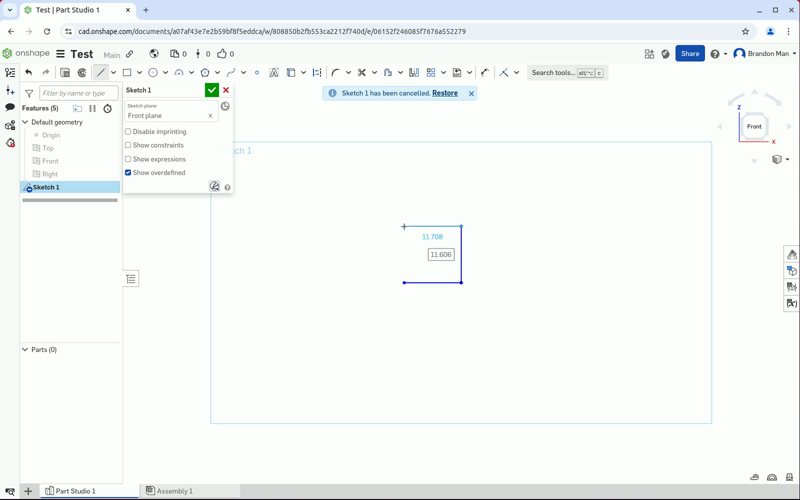
mouse_move(434, 226)
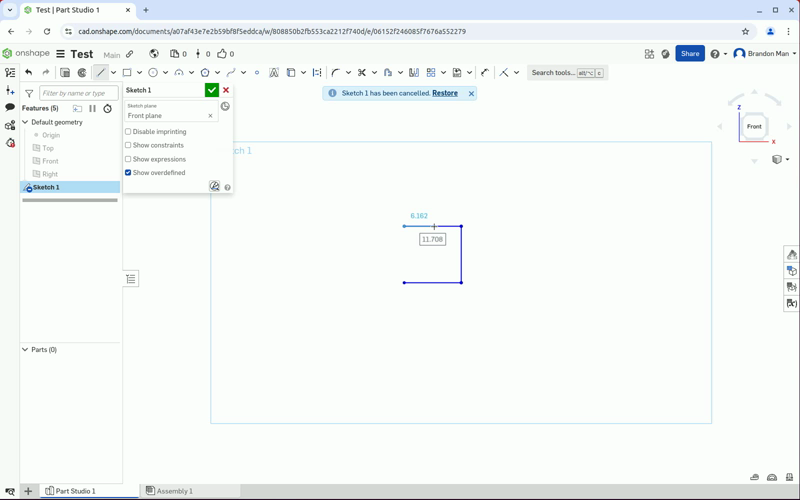
key_down(shift)
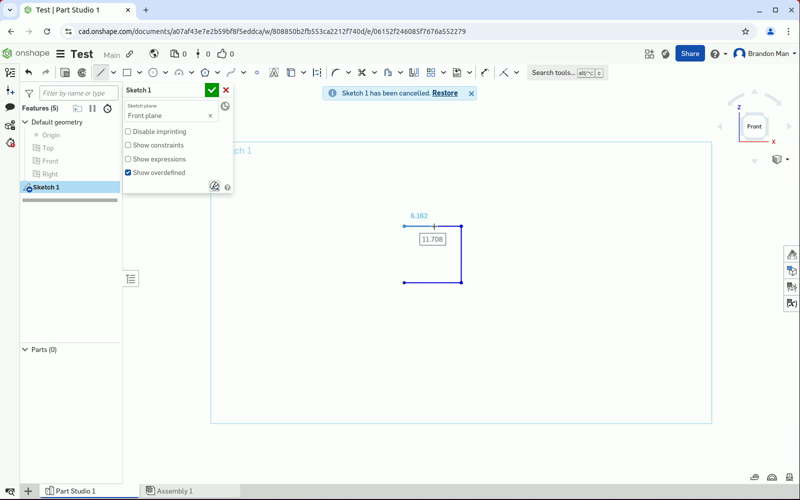
mouse_move(404, 282)
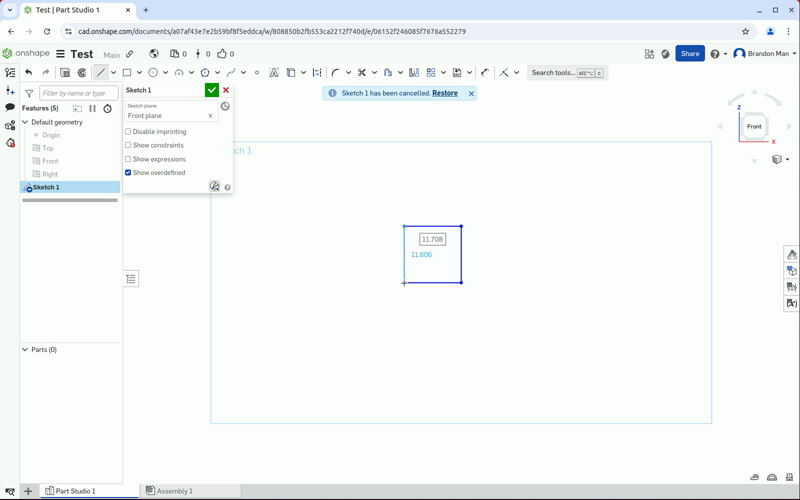
key_up(shift)
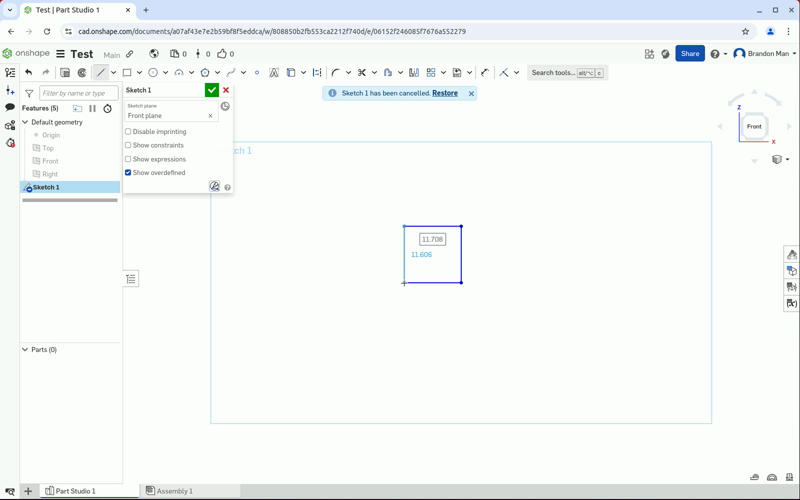
click(404, 282)
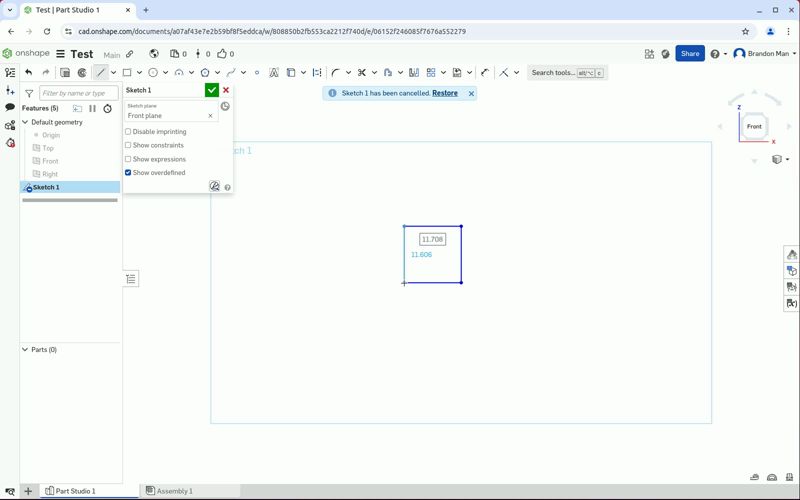
key(esc)
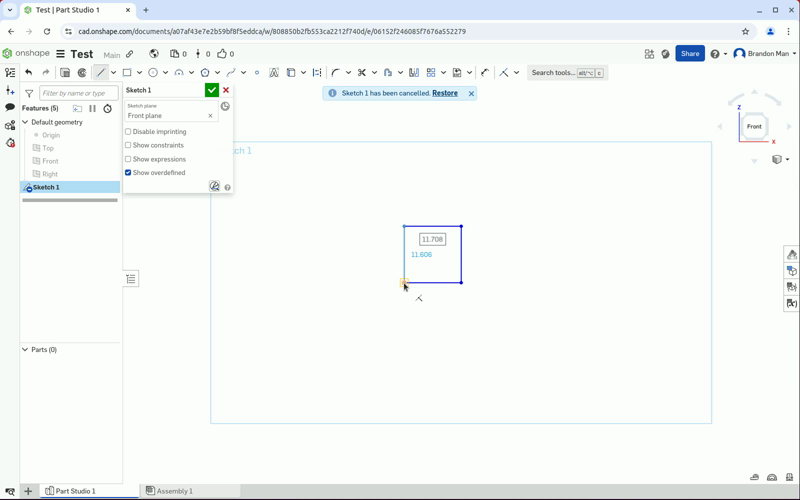
mouse_move(408, 271)
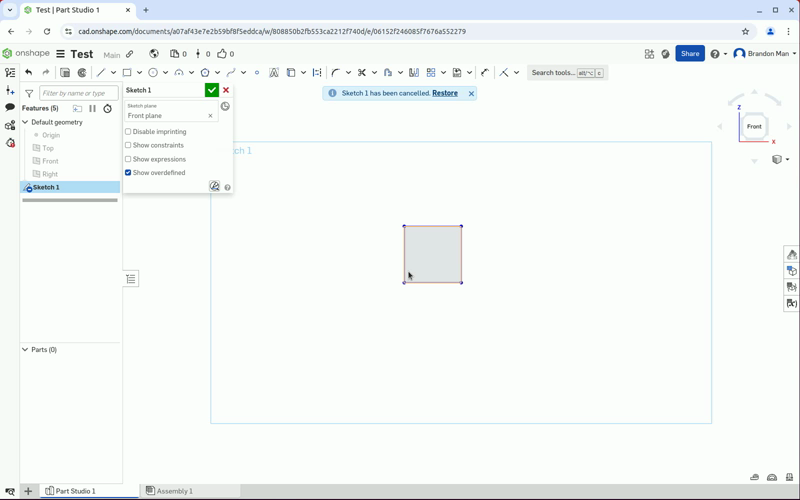
click(408, 271)
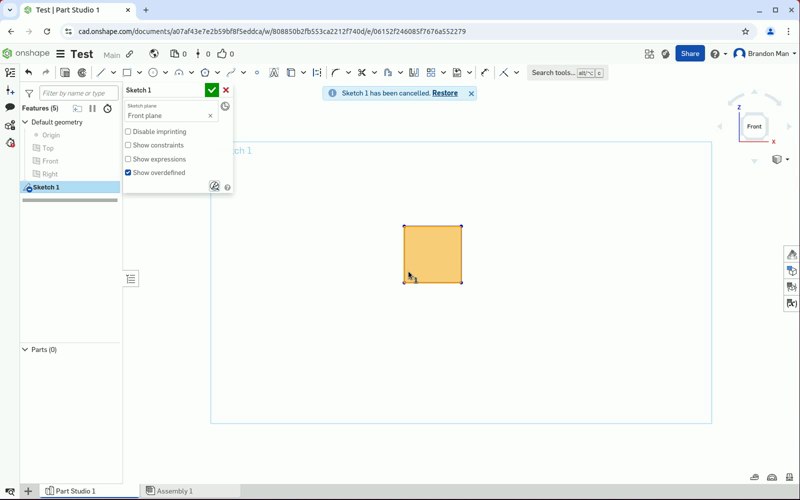
mouse_move(73, 352)
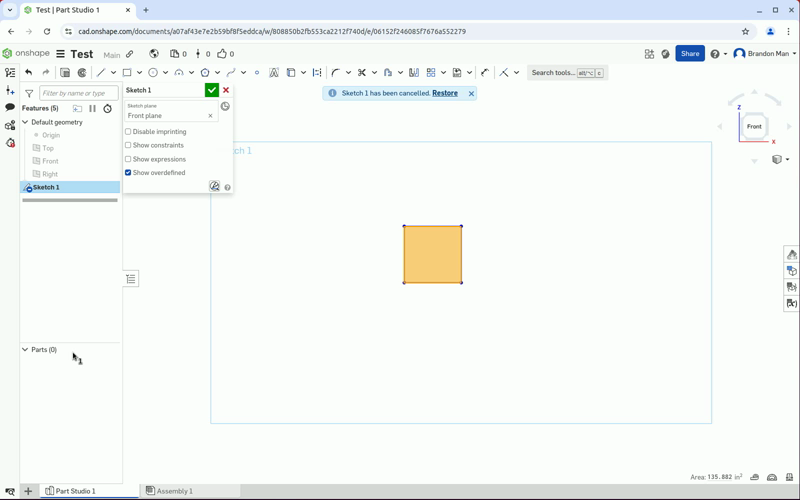
key(shift+y)
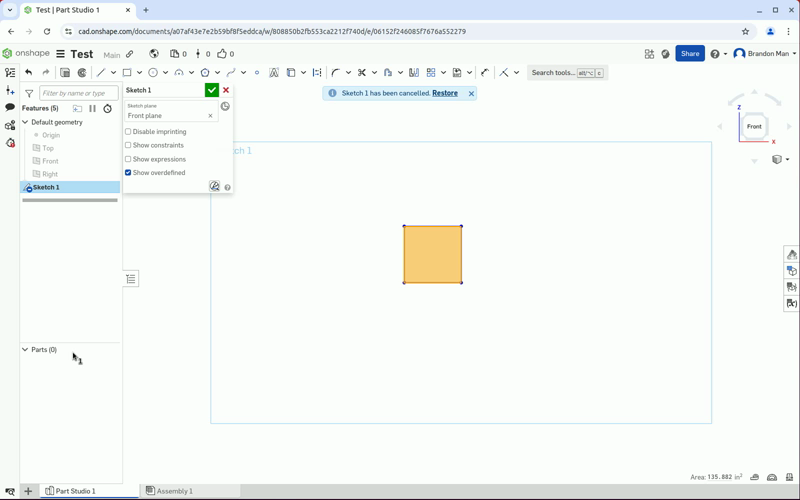
key(shift+e)
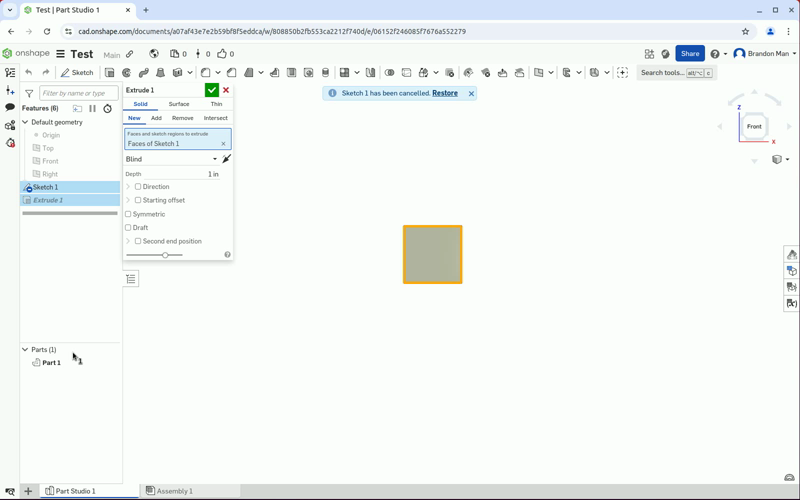
mouse_move(143, 106)
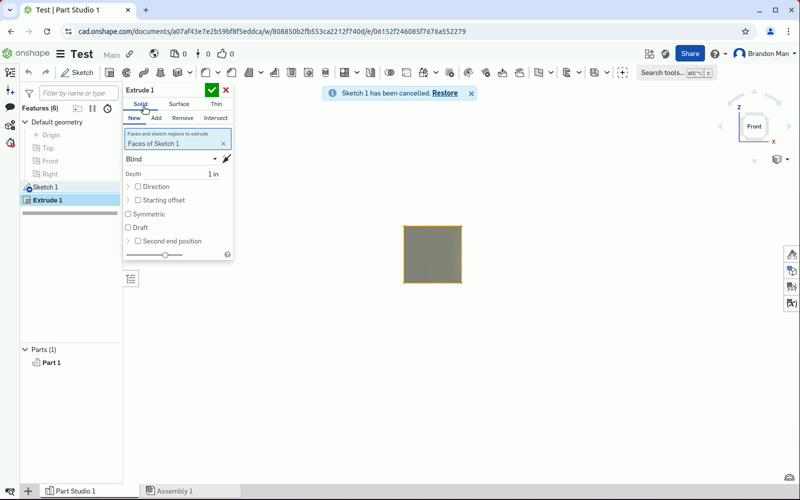
click(143, 106)
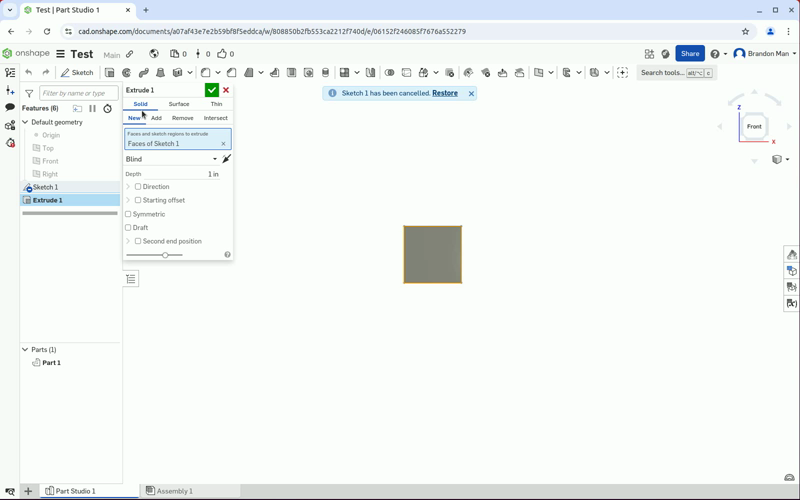
mouse_move(137, 120)
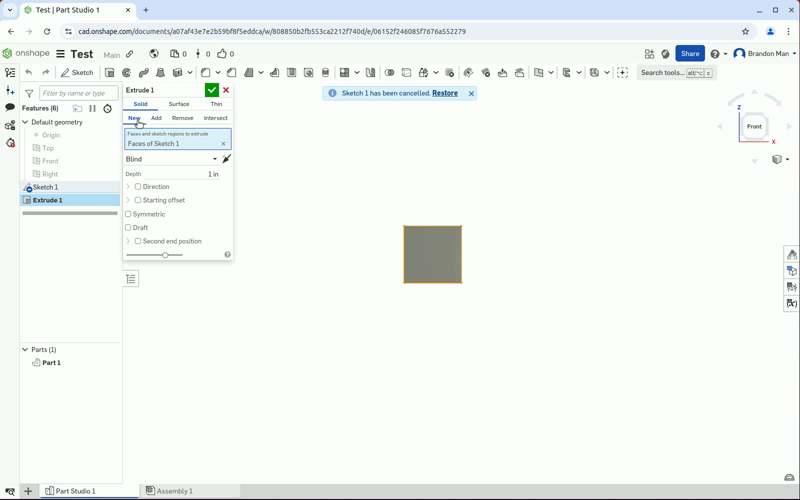
click(137, 120)
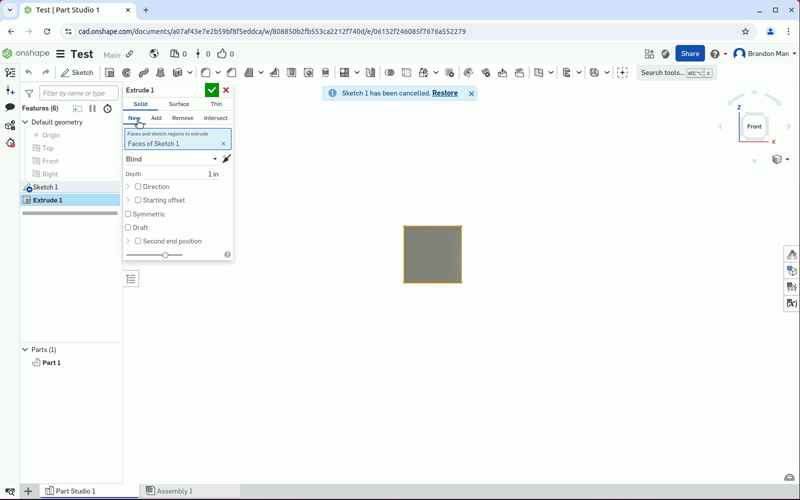
key(tab, 4)
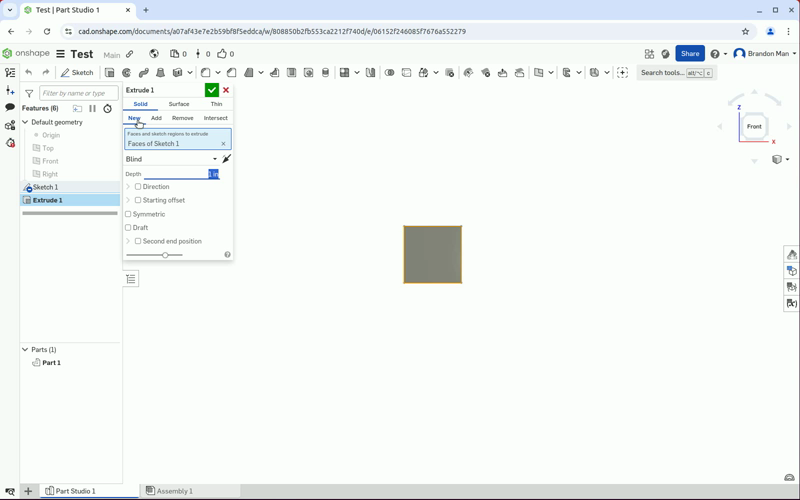
text(23.108)
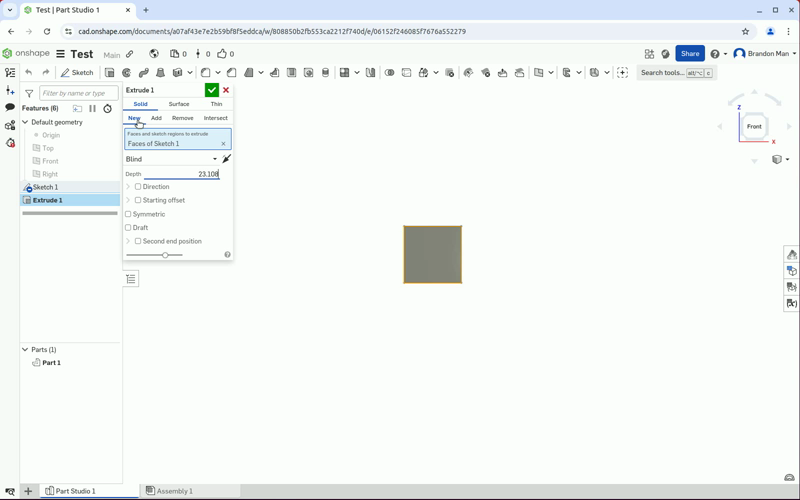
key(enter)
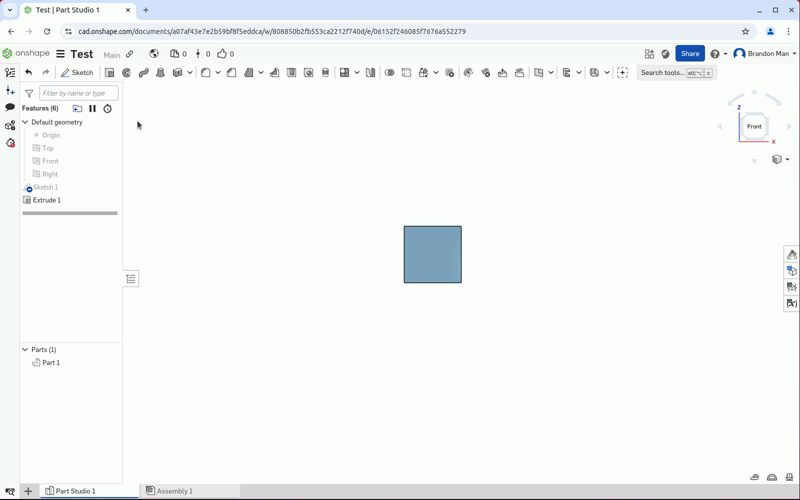
key(shift+h)
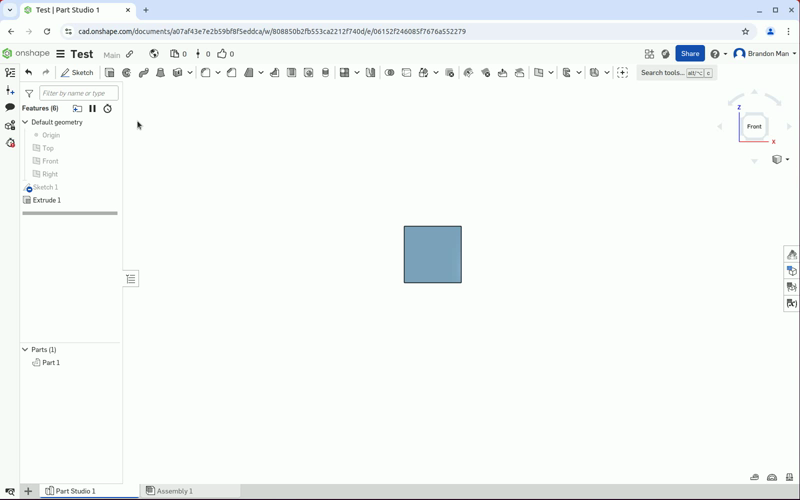
key(shift+h)
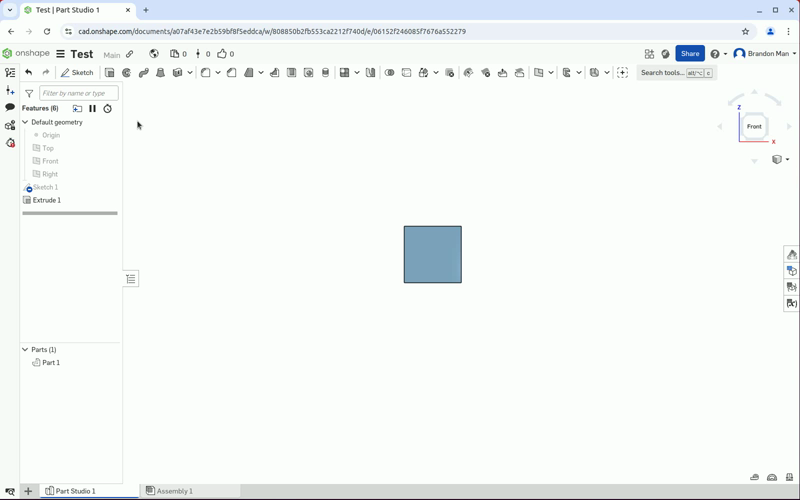
mouse_move(73, 189)
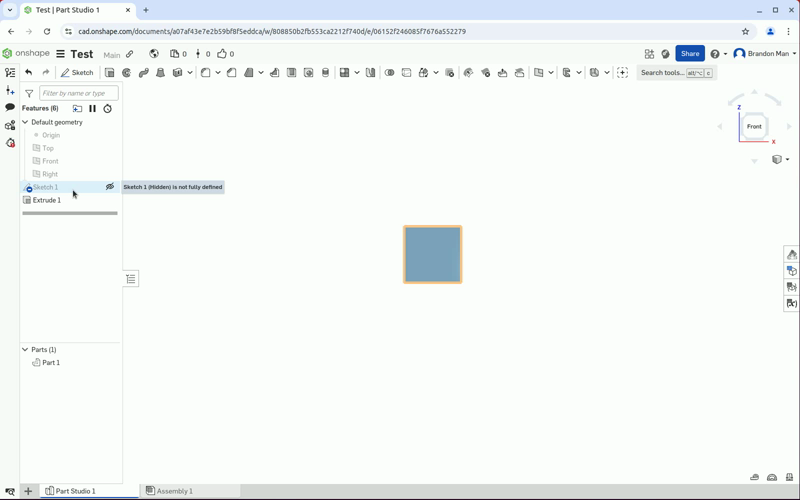
click(73, 189)
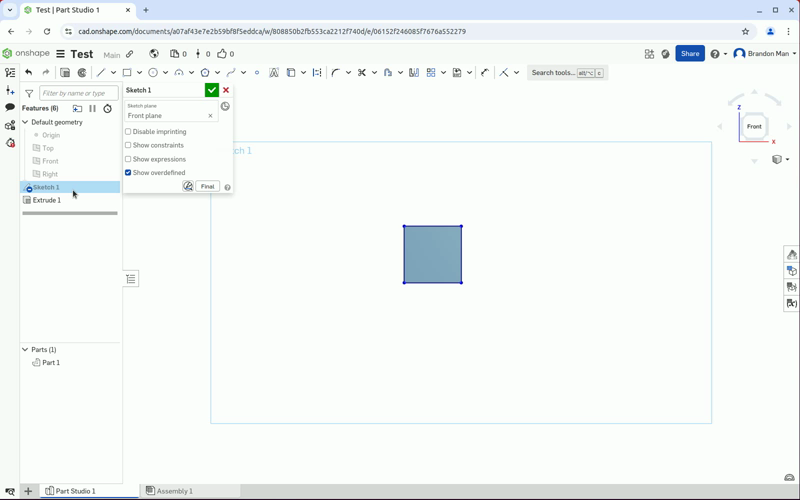
mouse_move(229, 92)
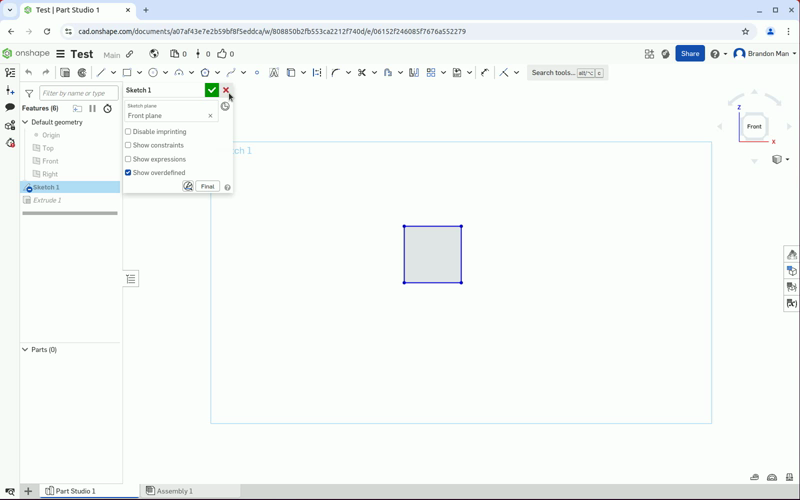
click(229, 92)
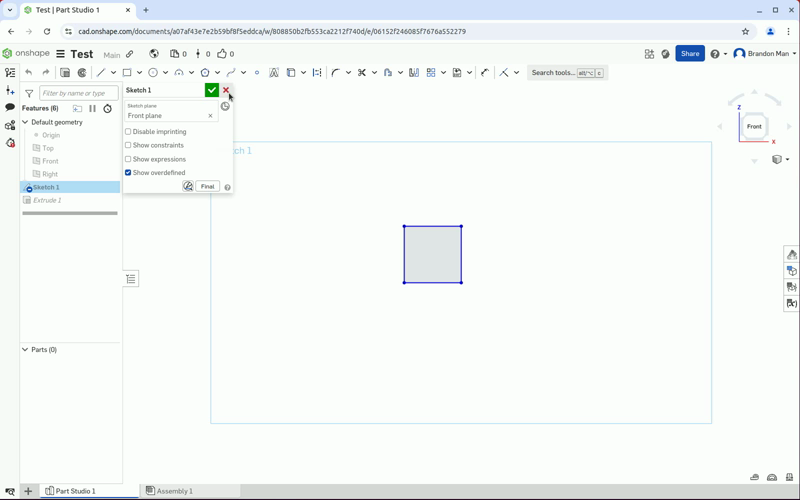
mouse_move(73, 352)
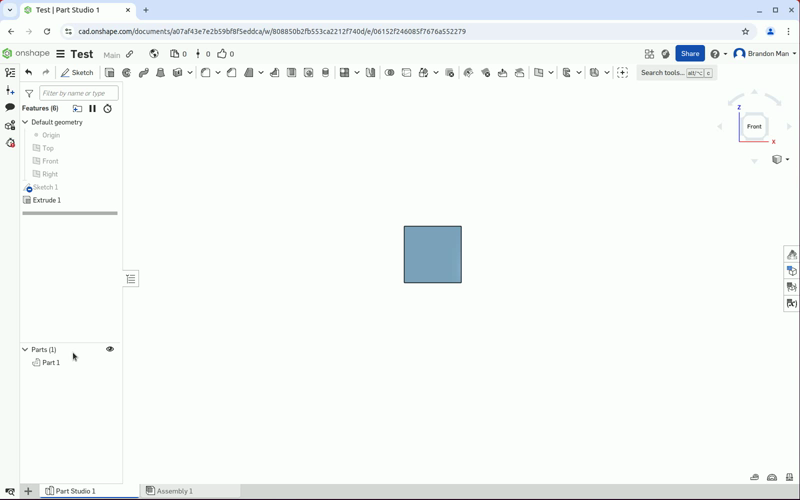
key(y)
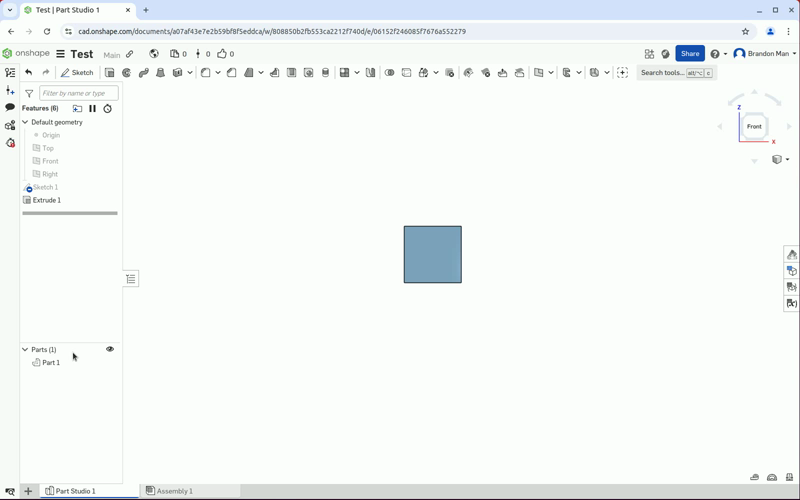
key(shift+p)
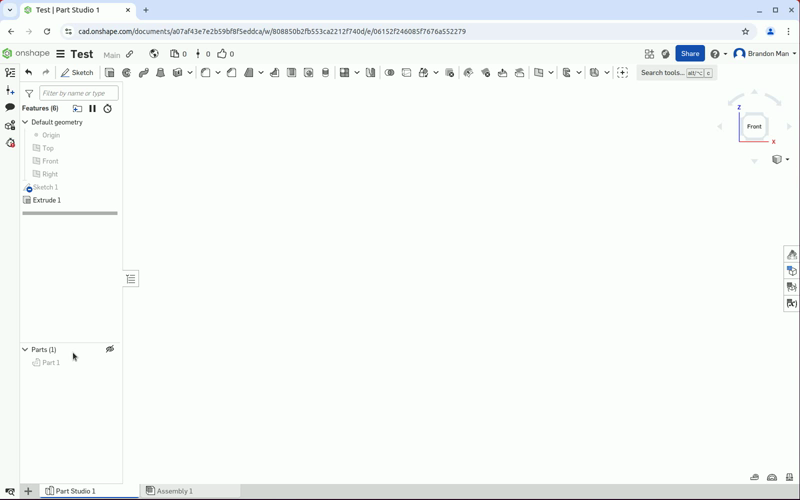
key(space)
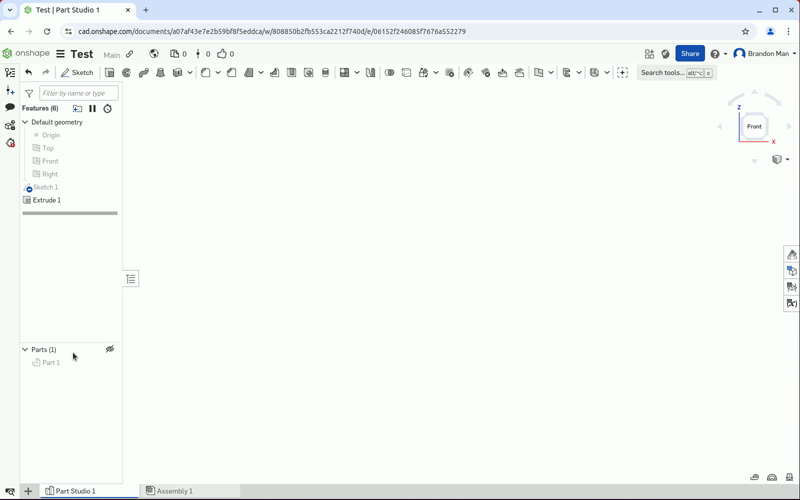
key_down(shift)
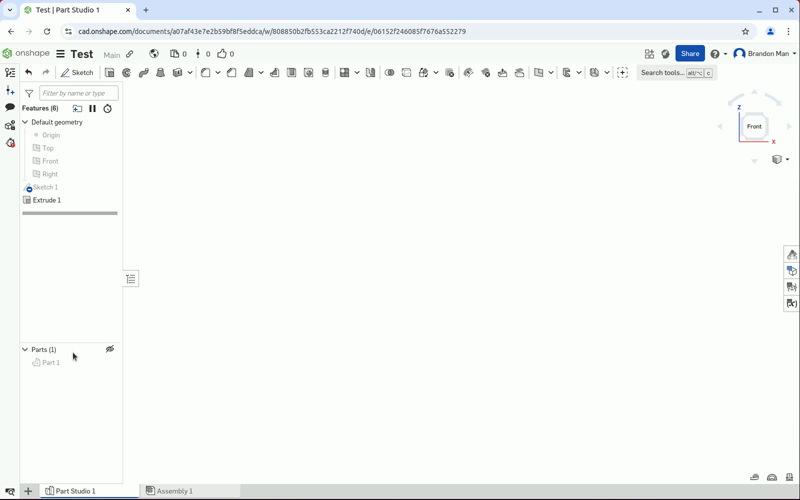
key(down)
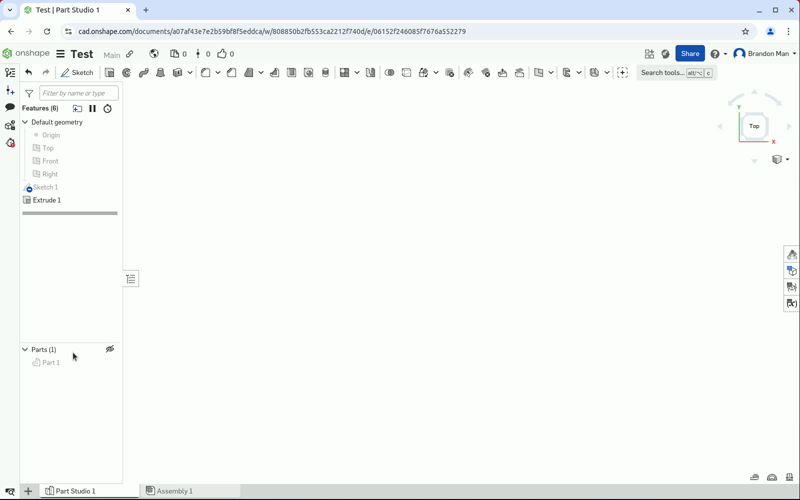
key_up(shift)
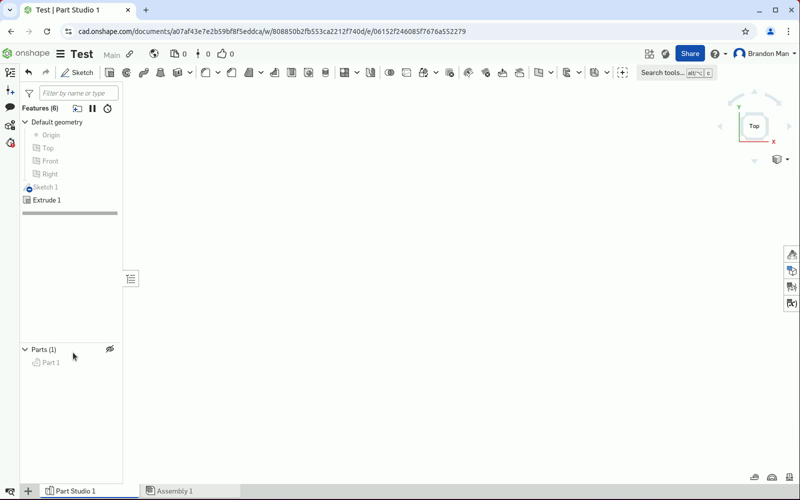
mouse_move(73, 352)
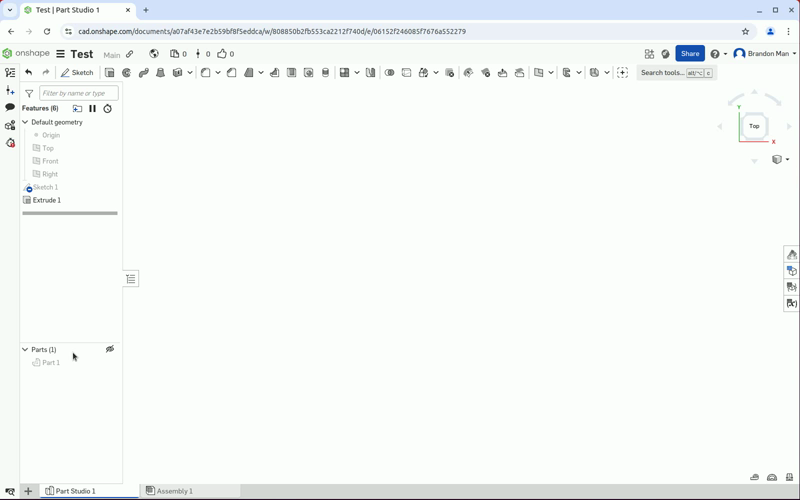
key(shift+y)
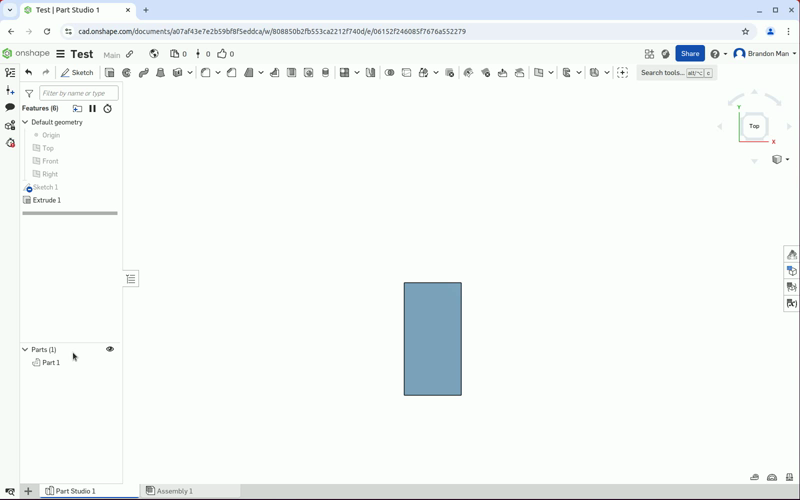
mouse_move(541, 75)
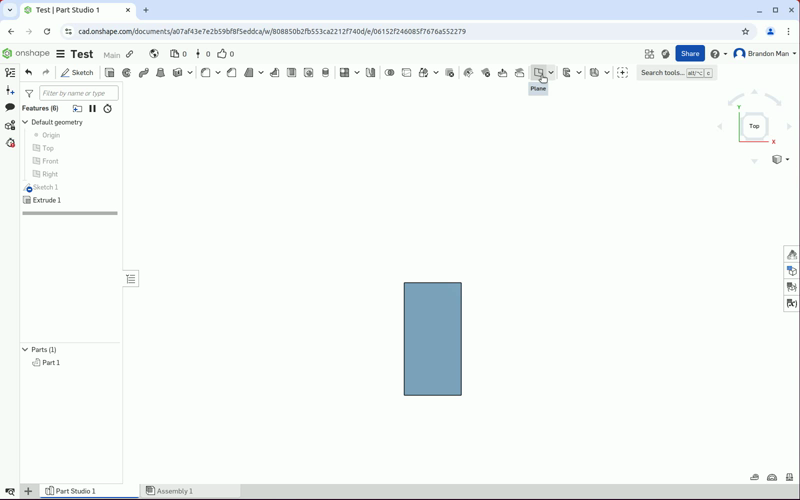
click(541, 75)
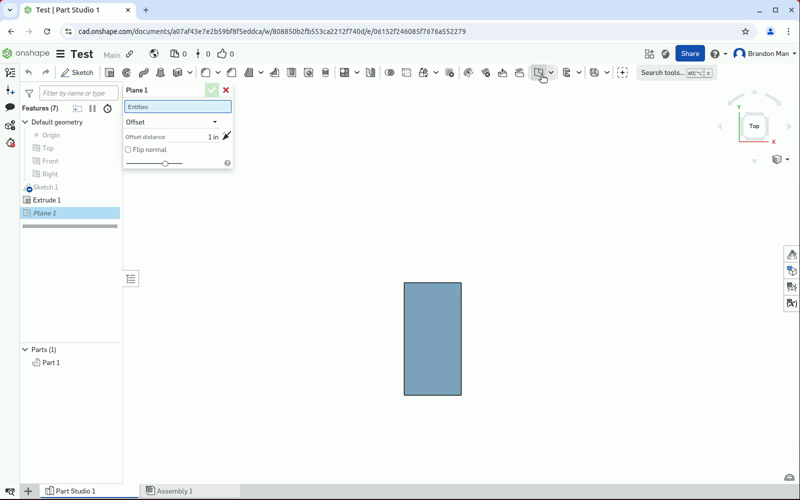
mouse_move(73, 150)
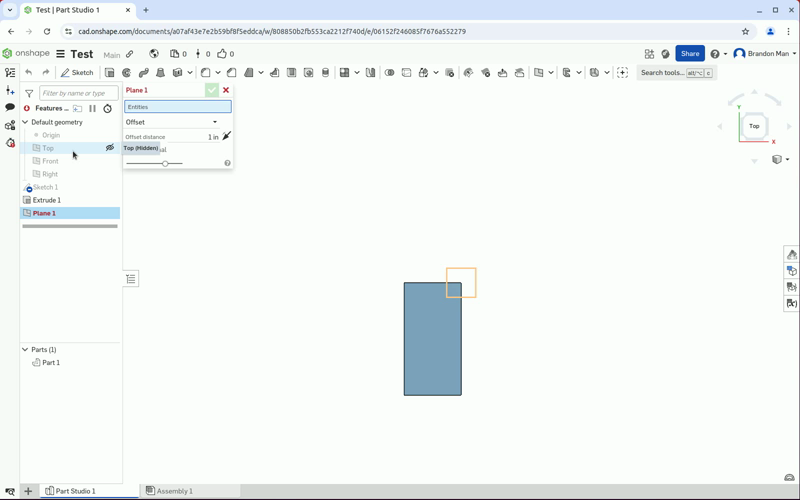
click(73, 150)
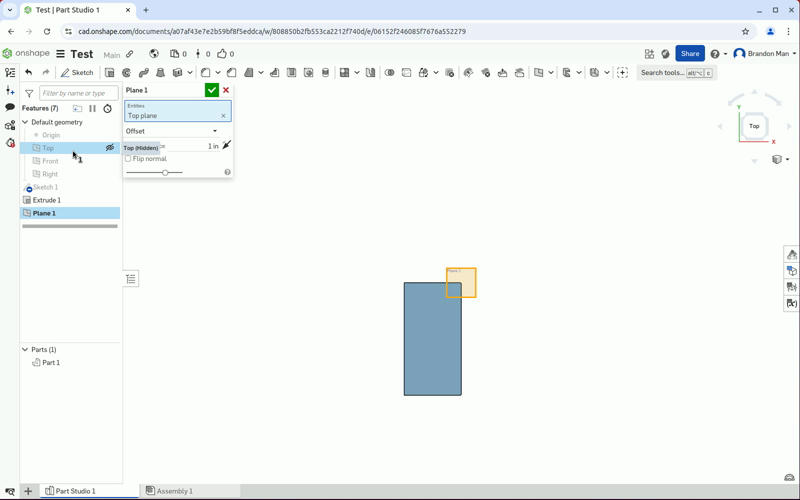
key(tab, 2)
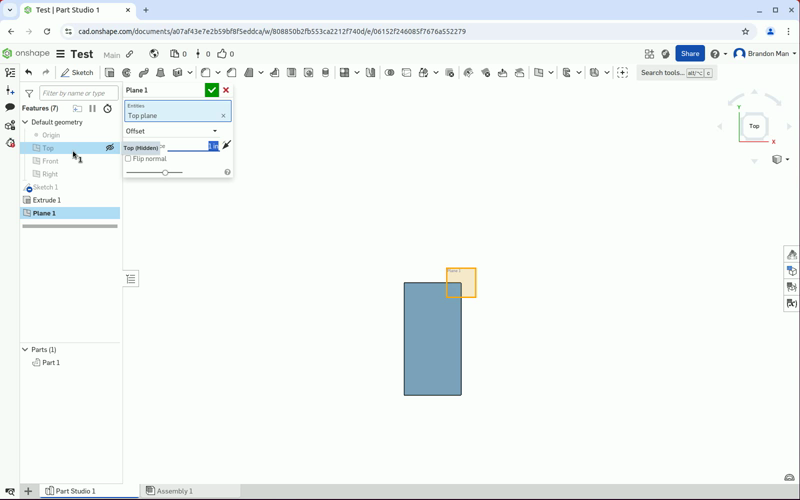
text(11.554)
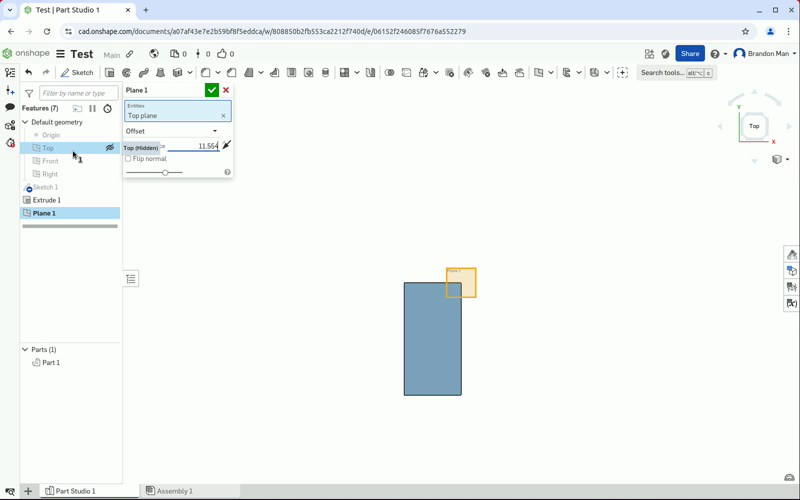
key(enter, 2)
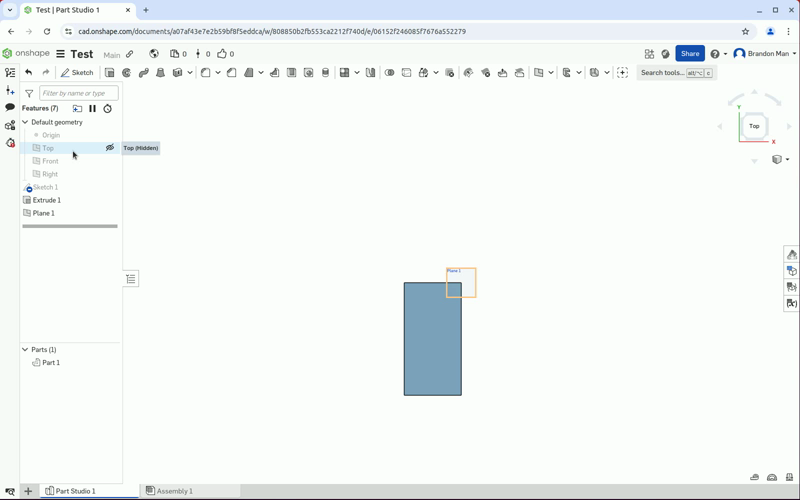
key(shift+s)
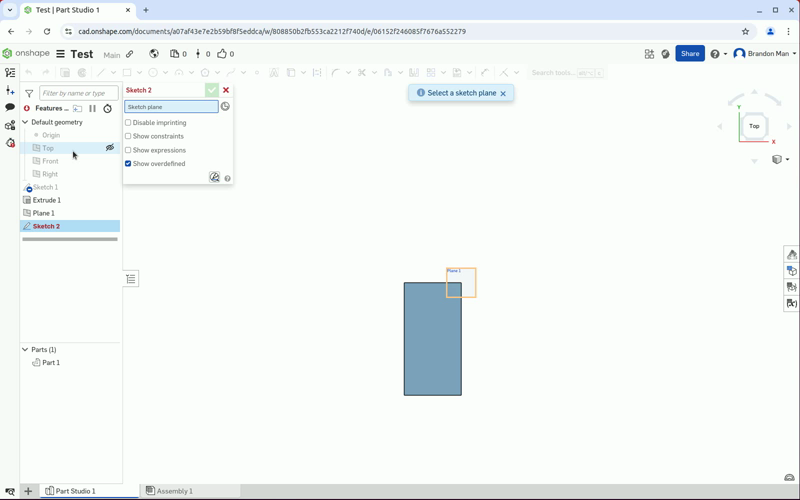
mouse_move(73, 215)
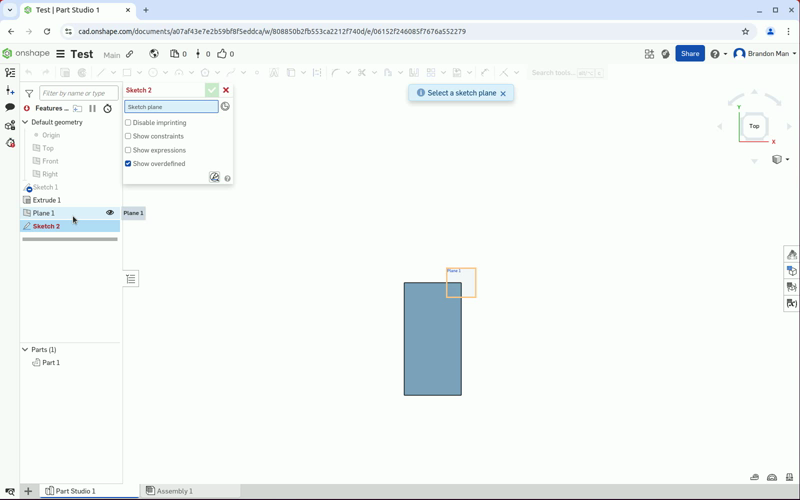
click(73, 215)
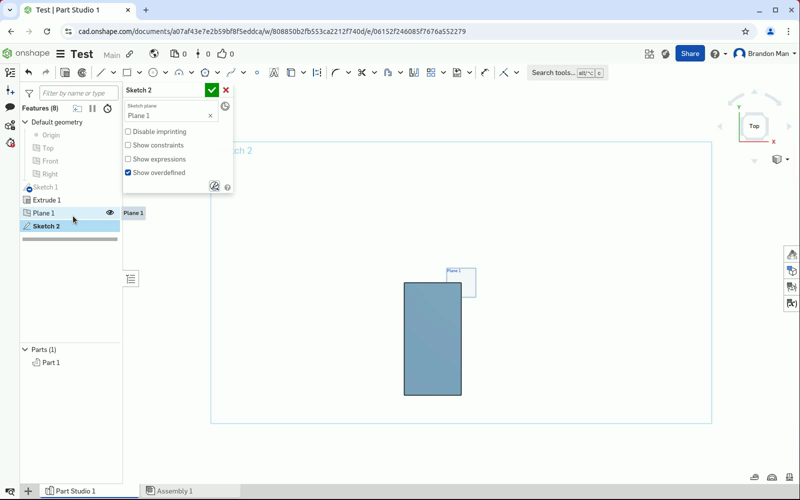
mouse_move(73, 352)
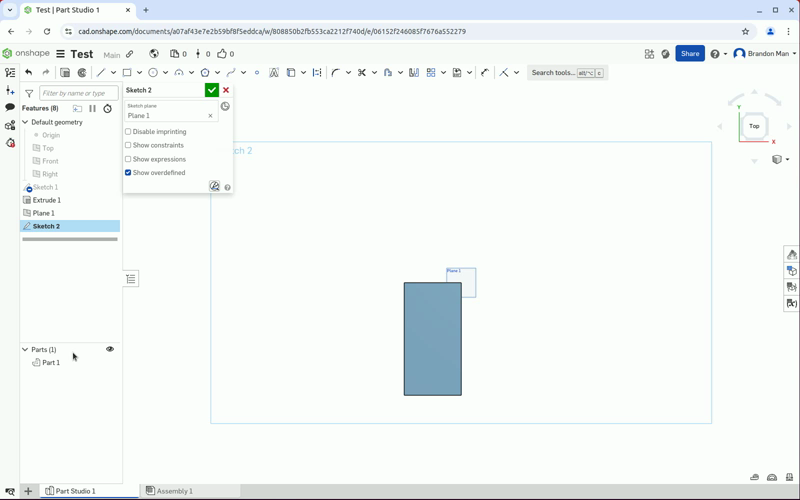
key(y)
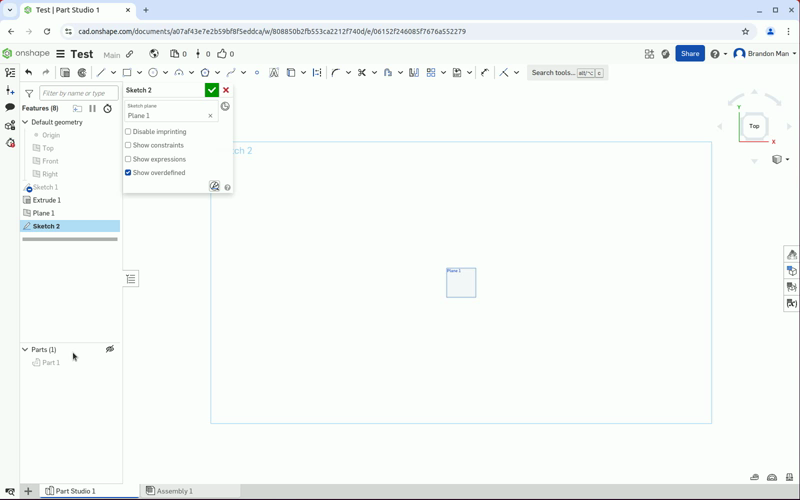
key(l)
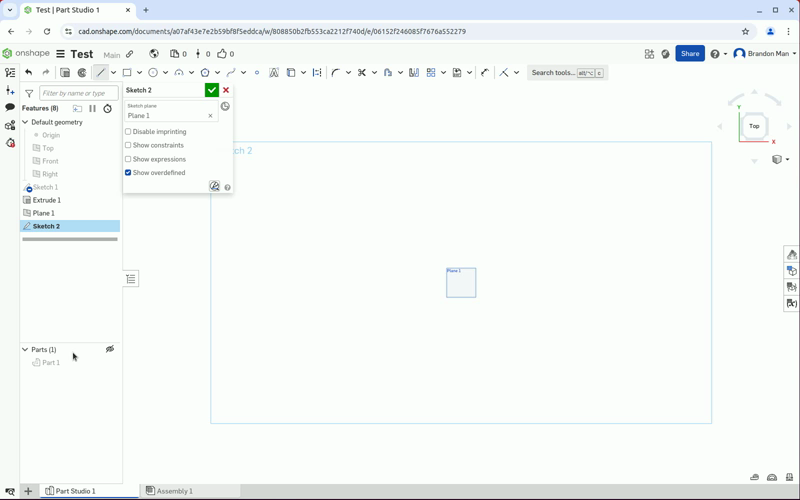
key_down(shift)
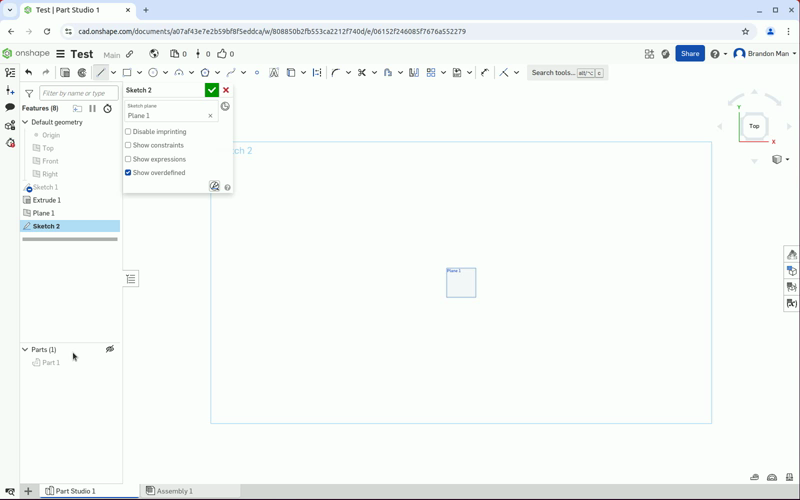
mouse_move(406, 391)
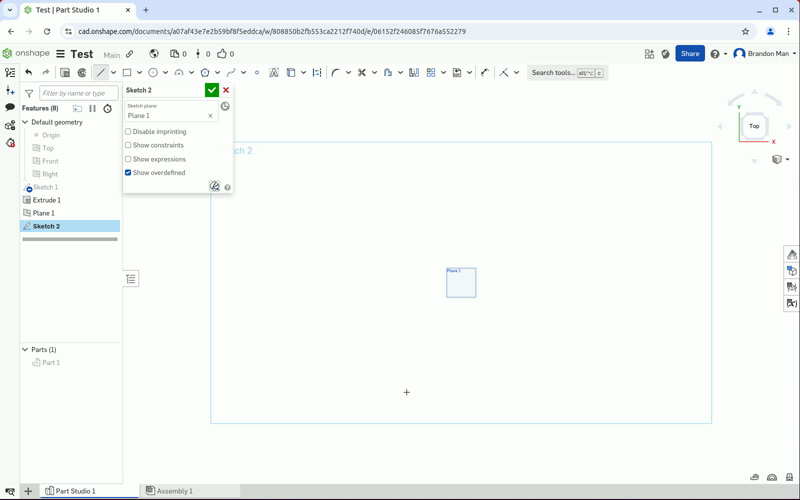
click(406, 391)
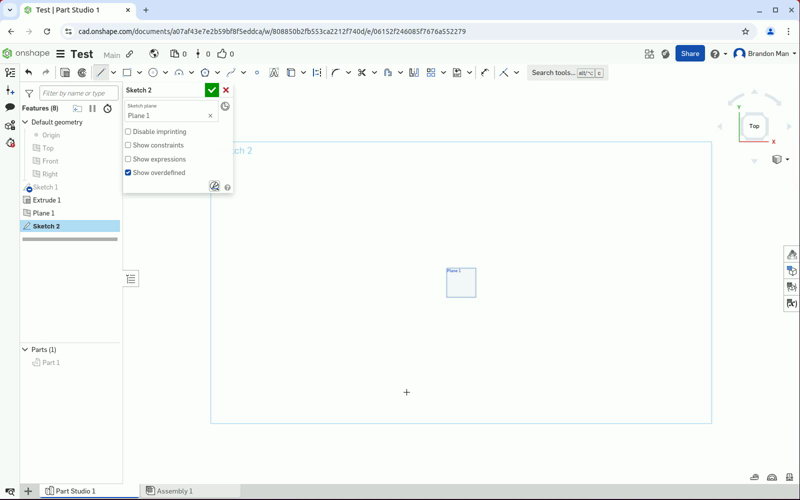
key_up(shift)
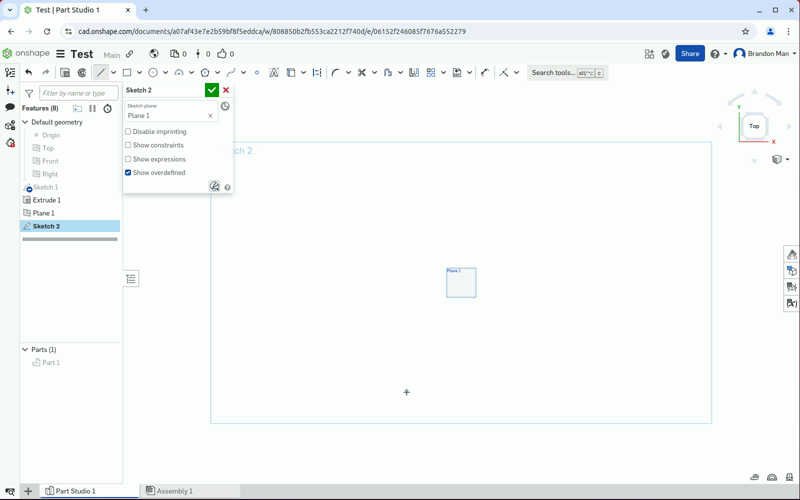
key_down(shift)
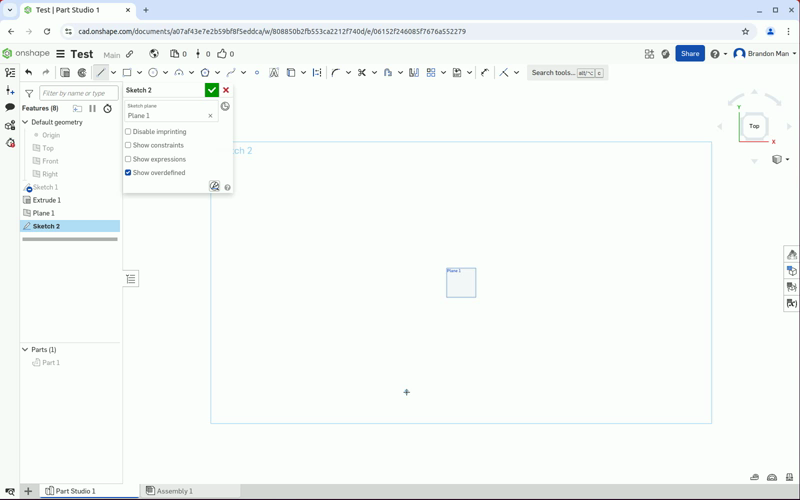
mouse_move(436, 391)
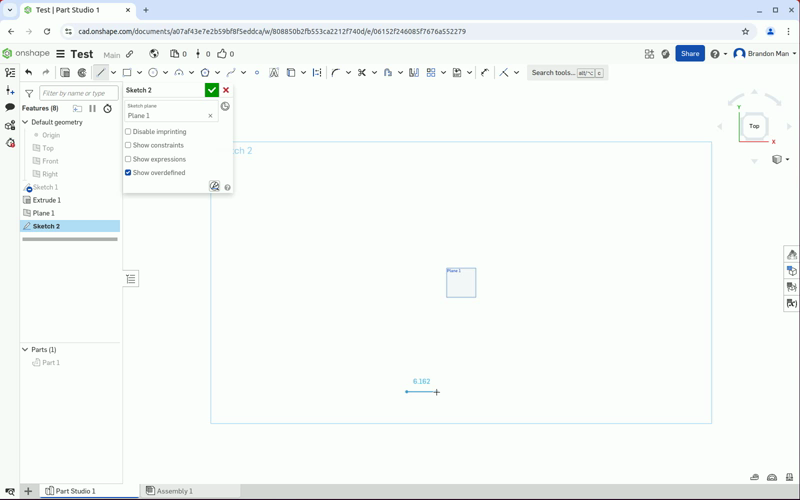
mouse_move(456, 391)
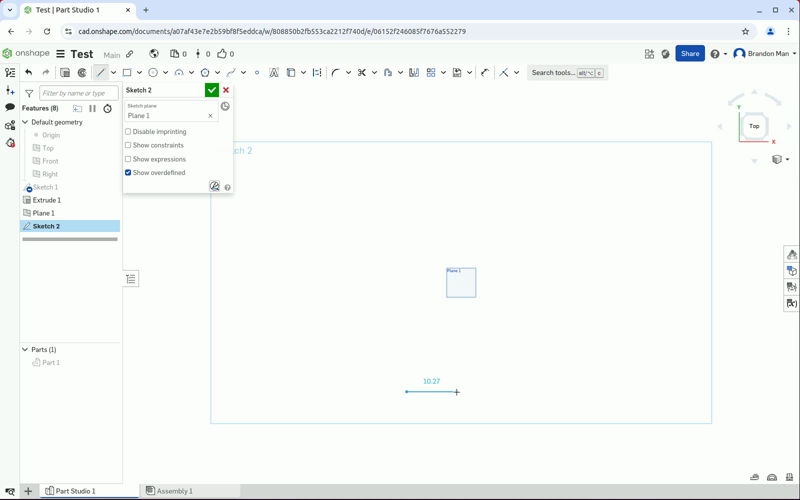
click(456, 391)
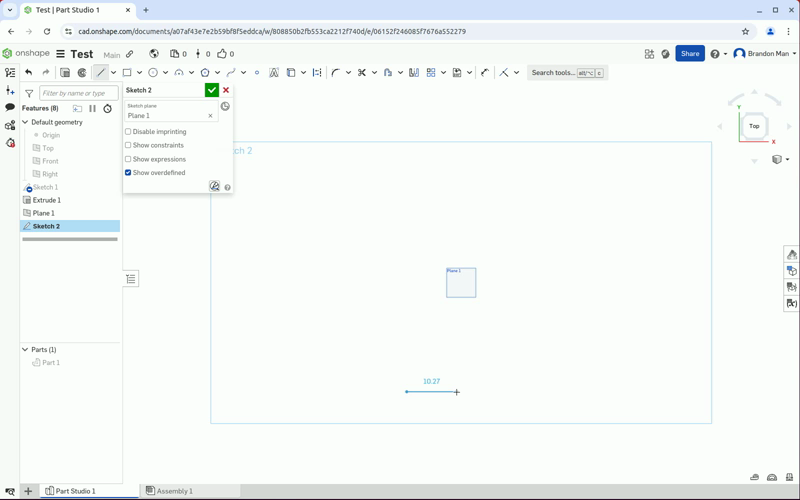
key_up(shift)
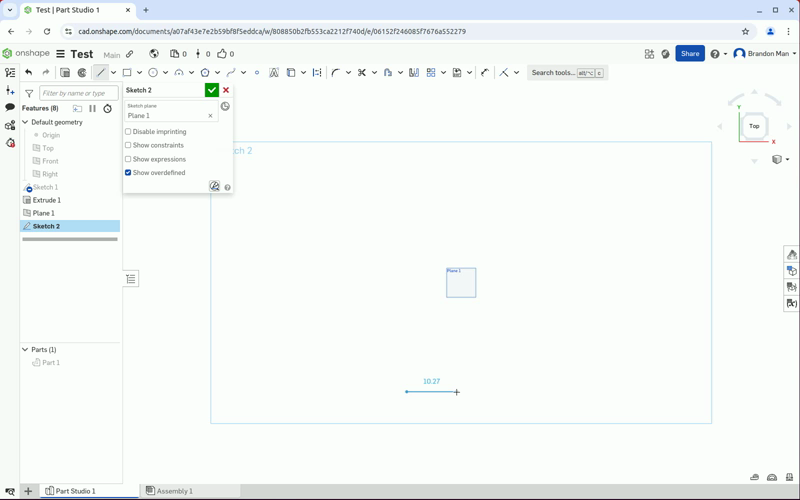
key_down(shift)
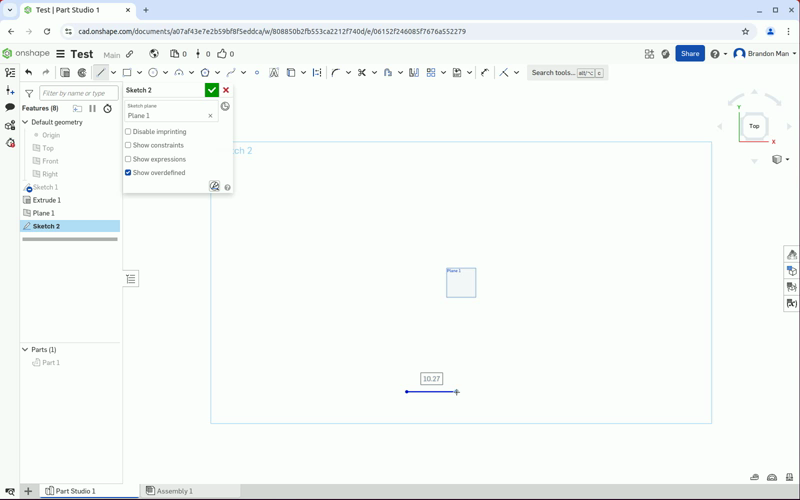
mouse_move(456, 286)
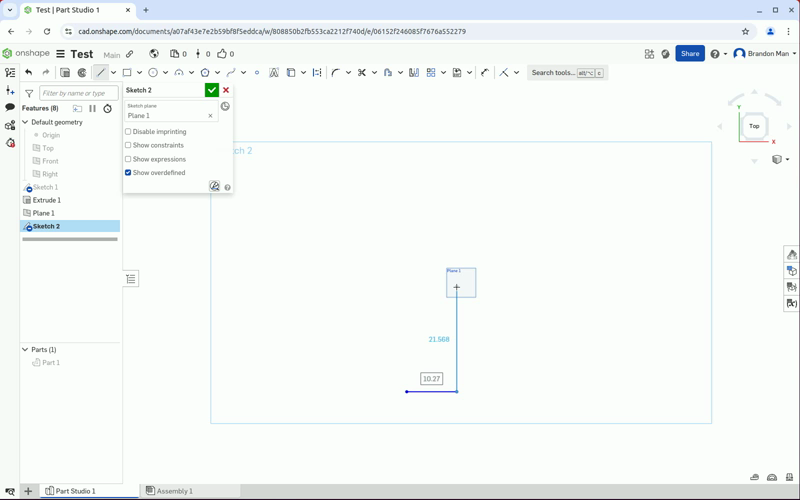
click(456, 286)
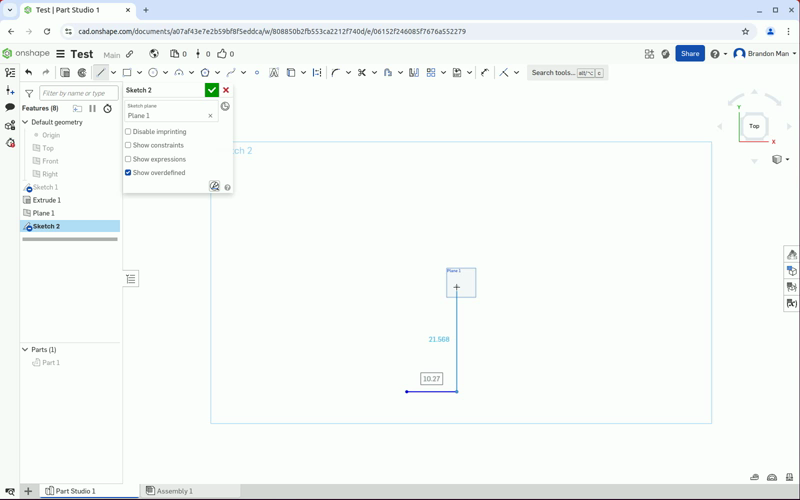
key_up(shift)
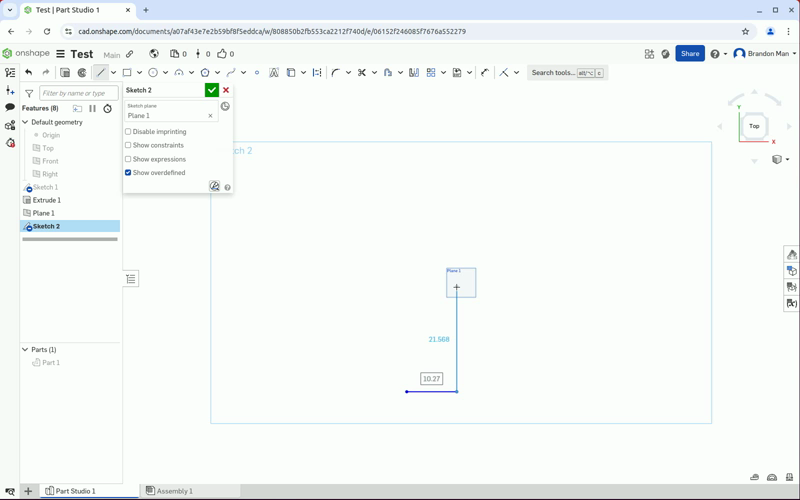
key_down(shift)
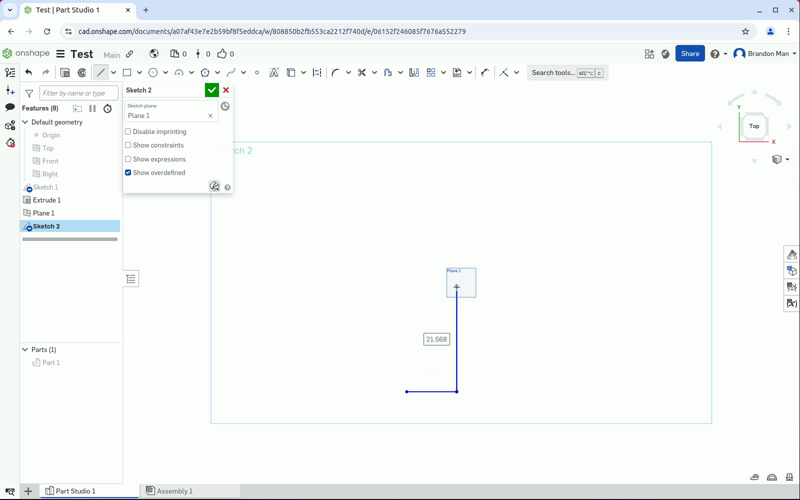
mouse_move(486, 286)
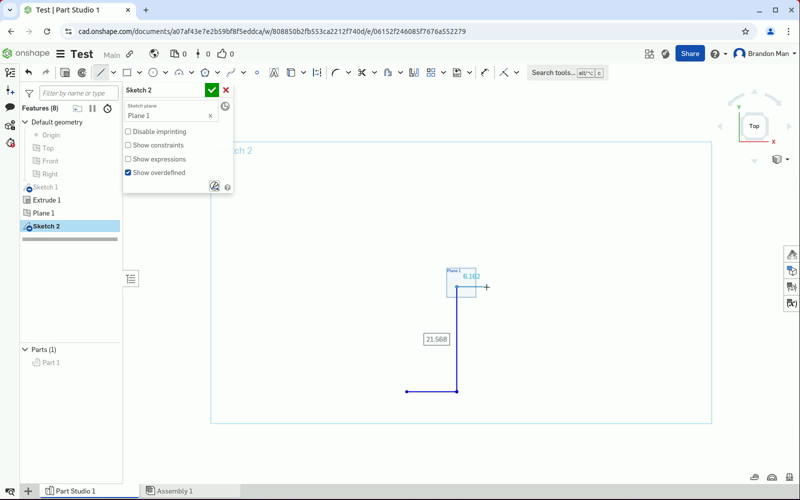
mouse_move(406, 286)
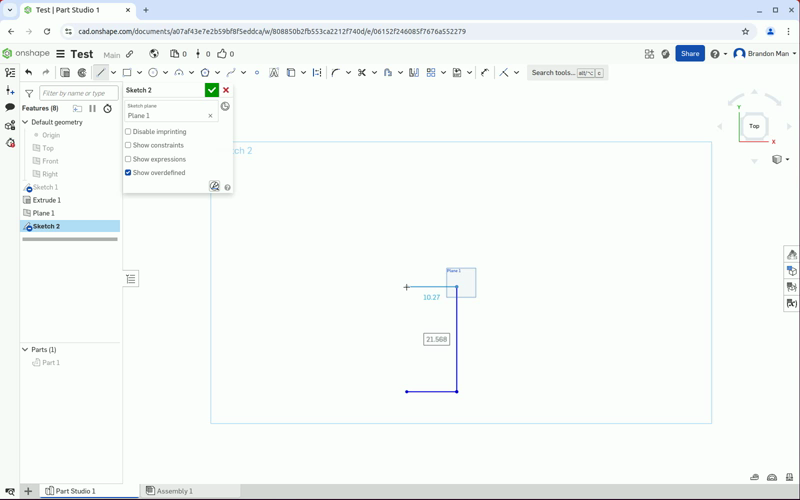
click(406, 286)
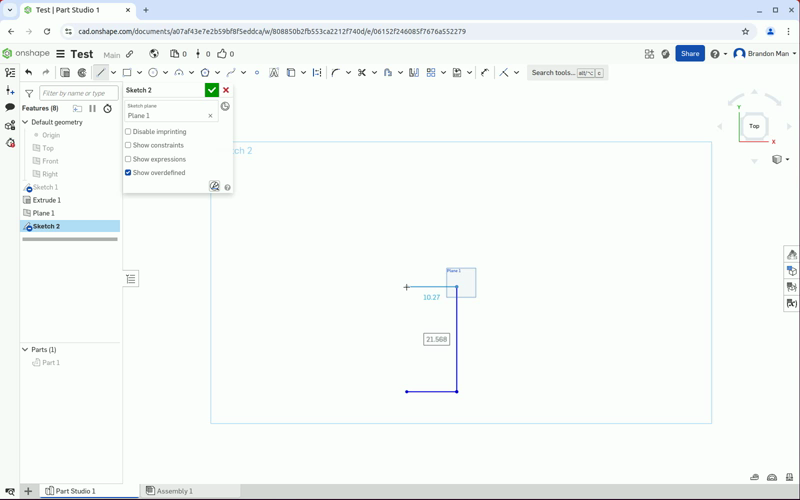
key_up(shift)
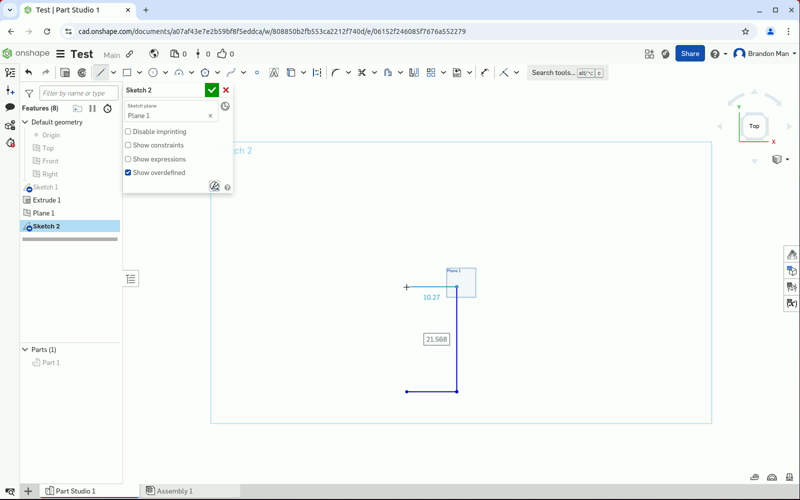
key_down(shift)
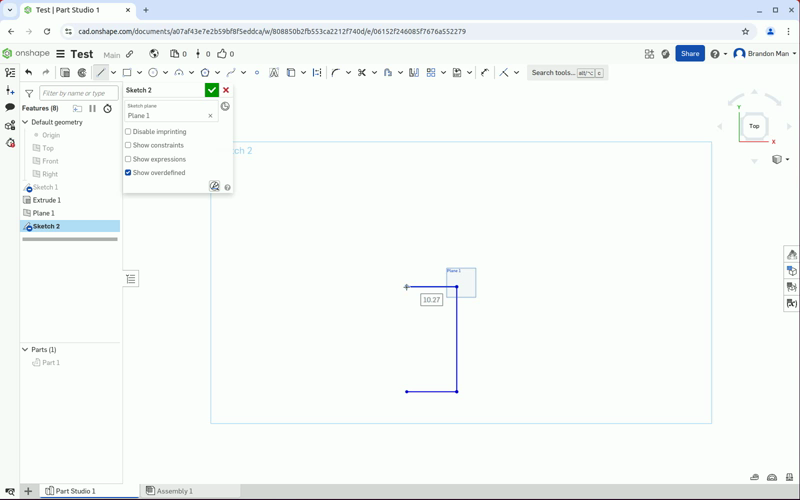
mouse_move(406, 391)
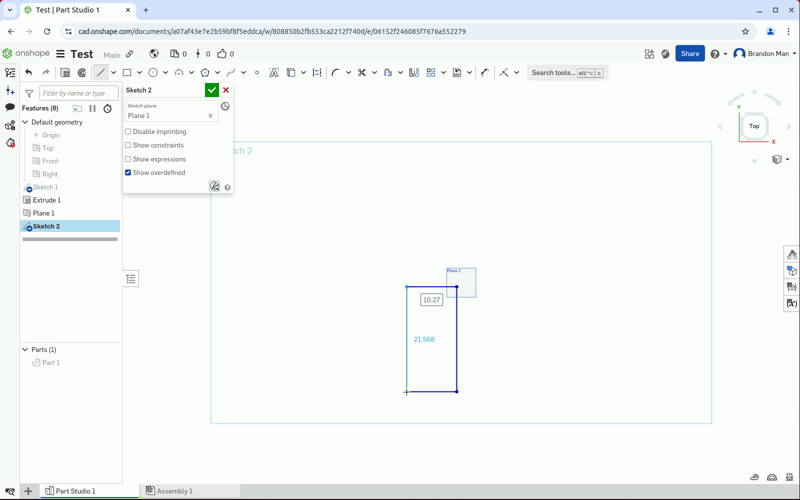
key_up(shift)
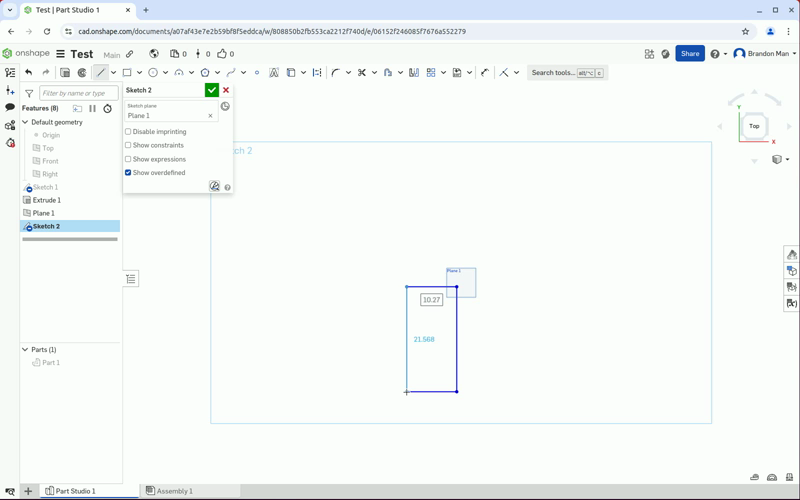
click(406, 391)
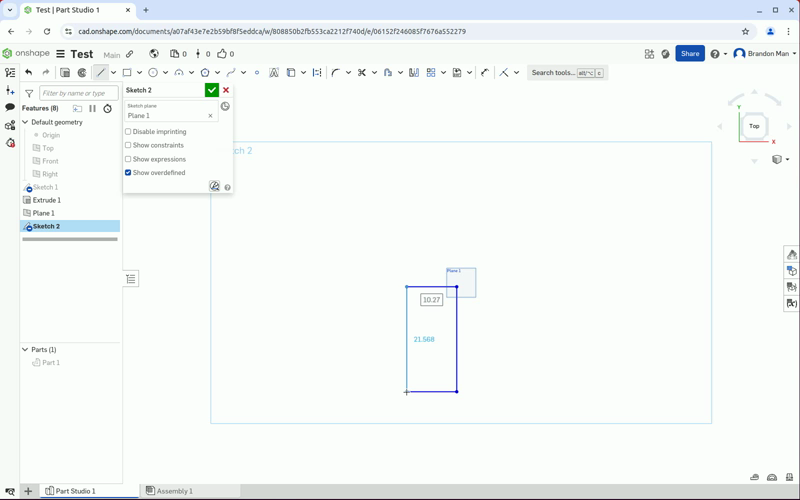
key(esc)
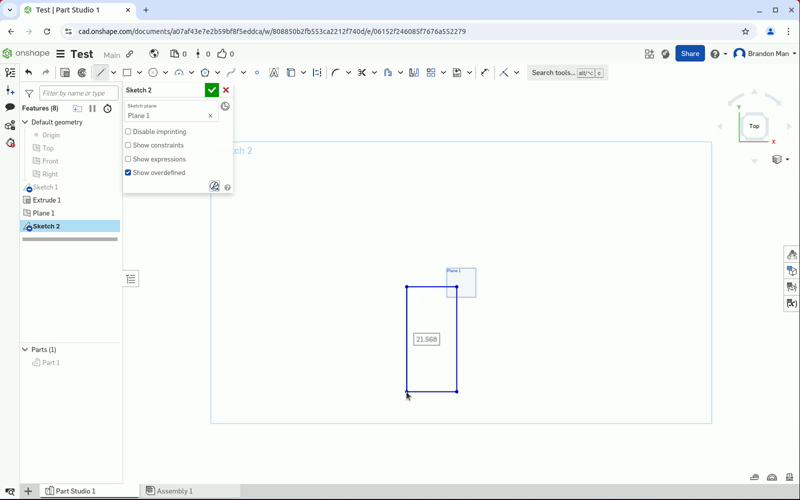
mouse_move(434, 385)
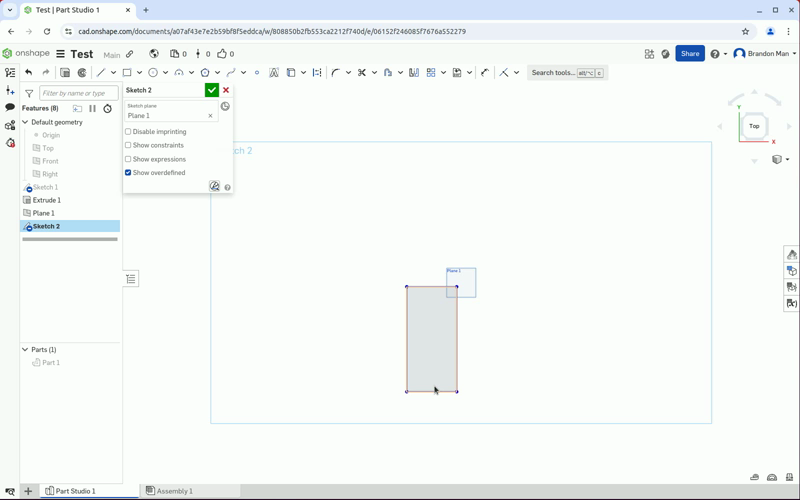
click(434, 385)
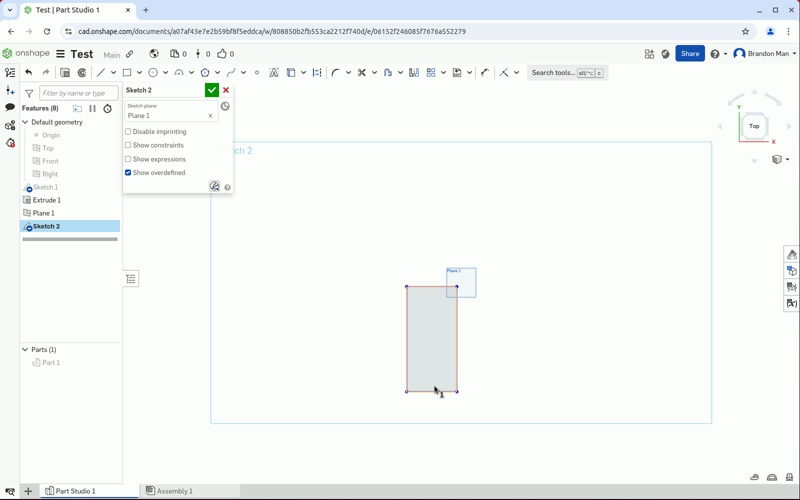
mouse_move(73, 352)
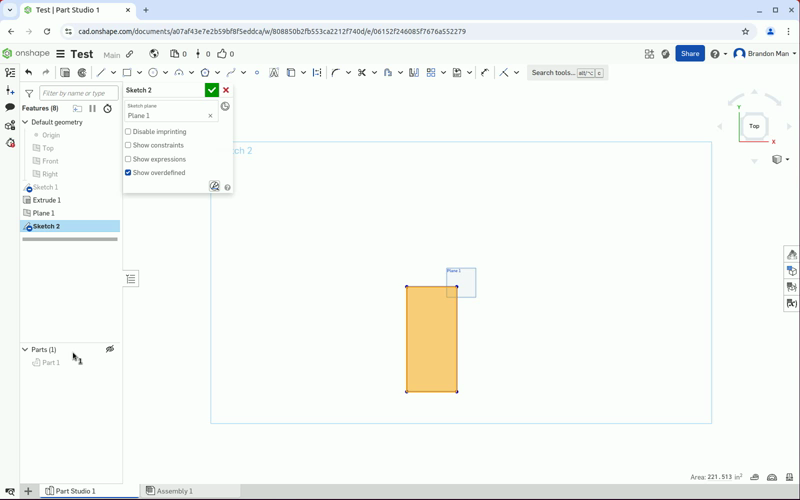
key(shift+y)
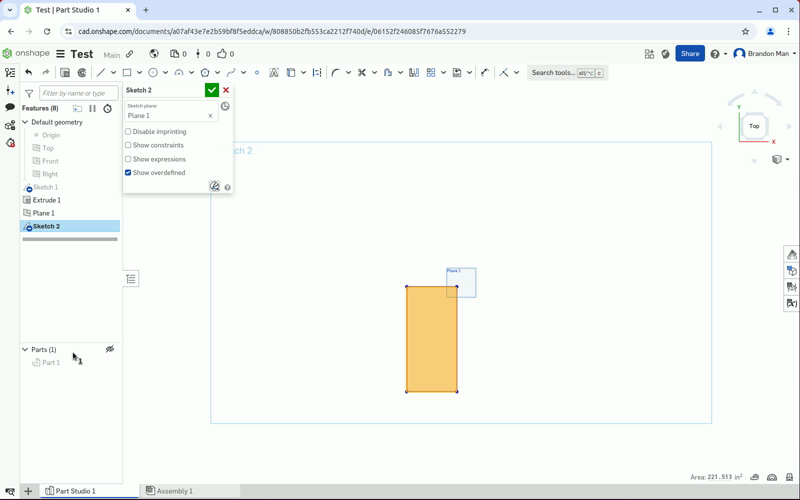
key(shift+e)
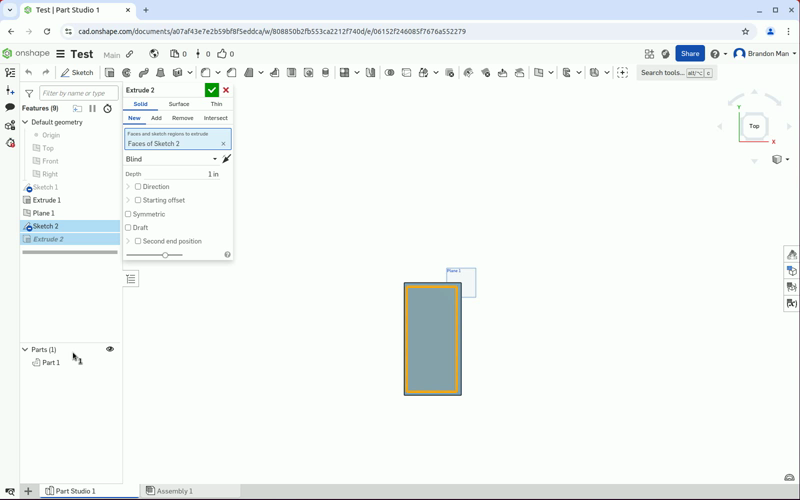
mouse_move(143, 106)
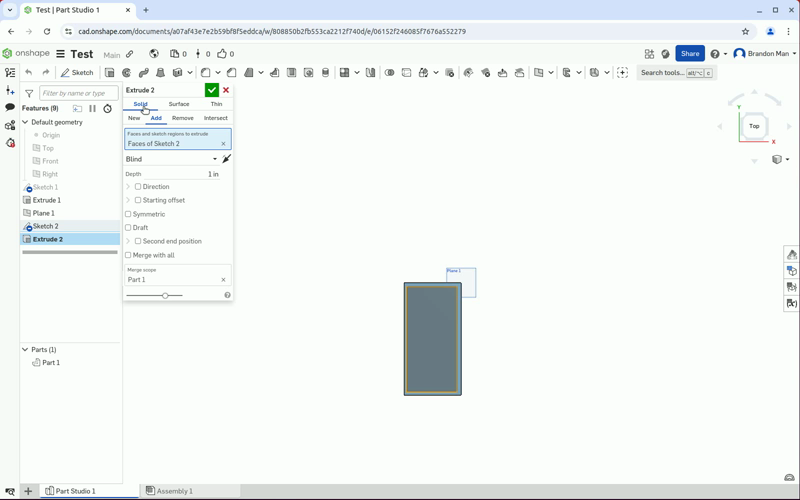
click(143, 106)
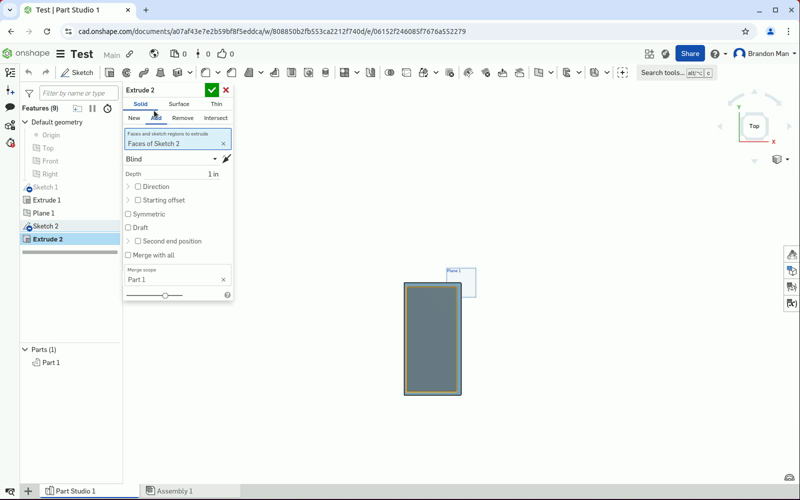
mouse_move(186, 120)
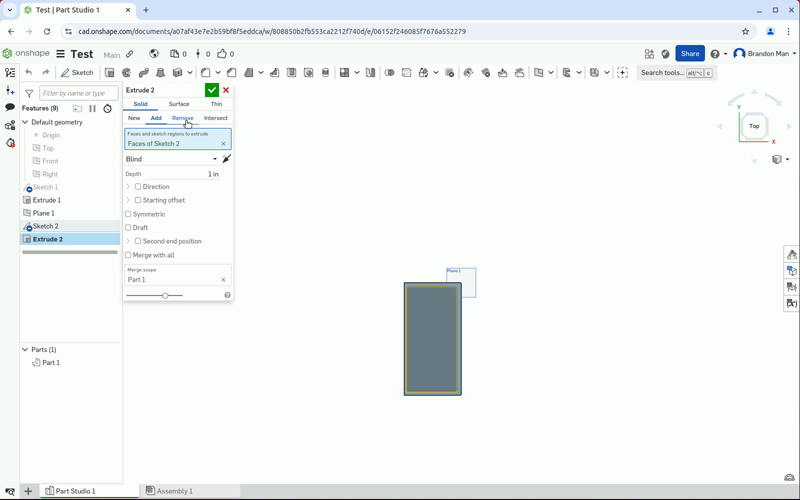
click(186, 120)
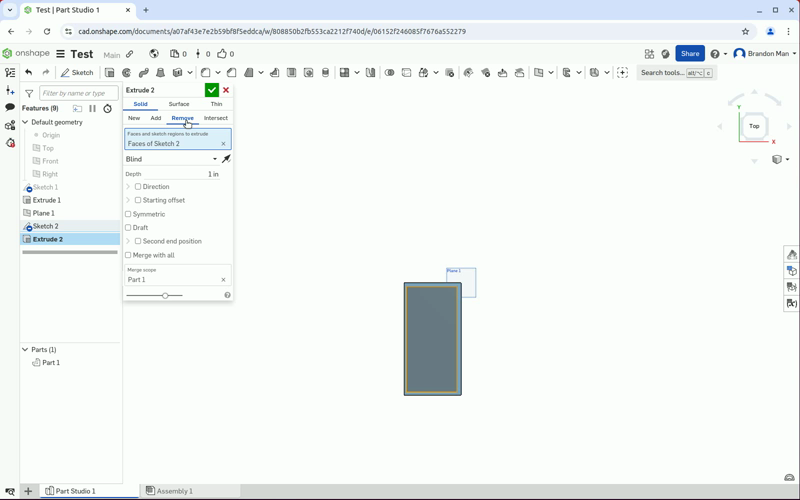
key(tab, 4)
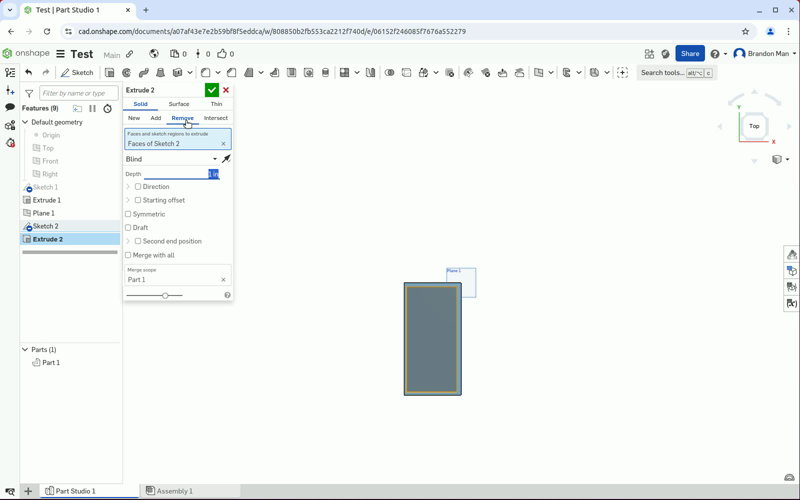
text(10.11)
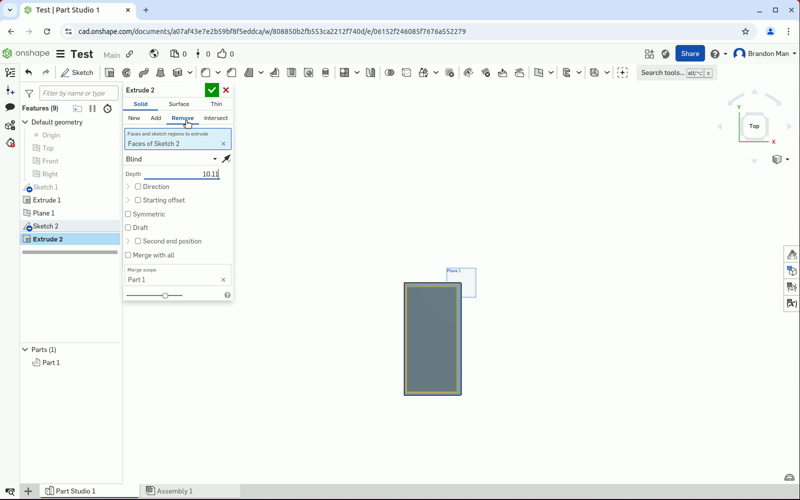
key(tab, 6)
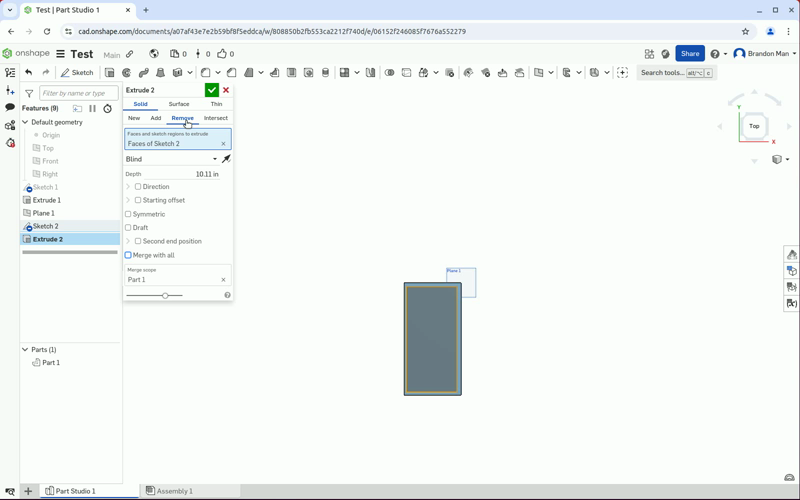
key(space)
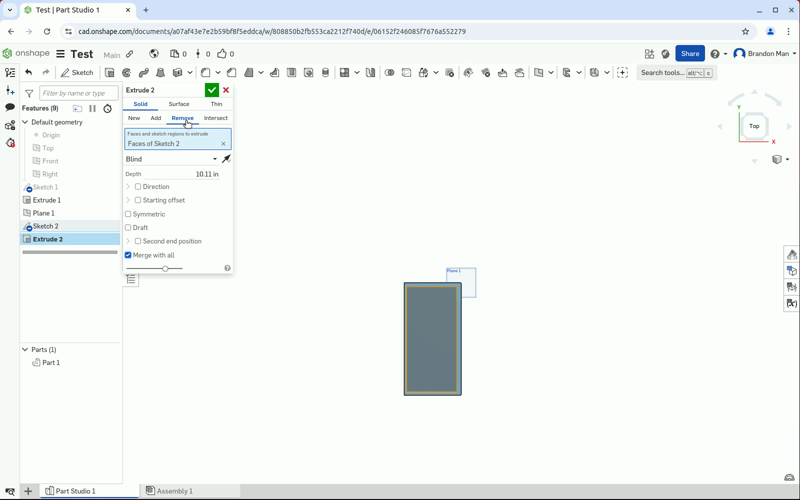
key(enter)
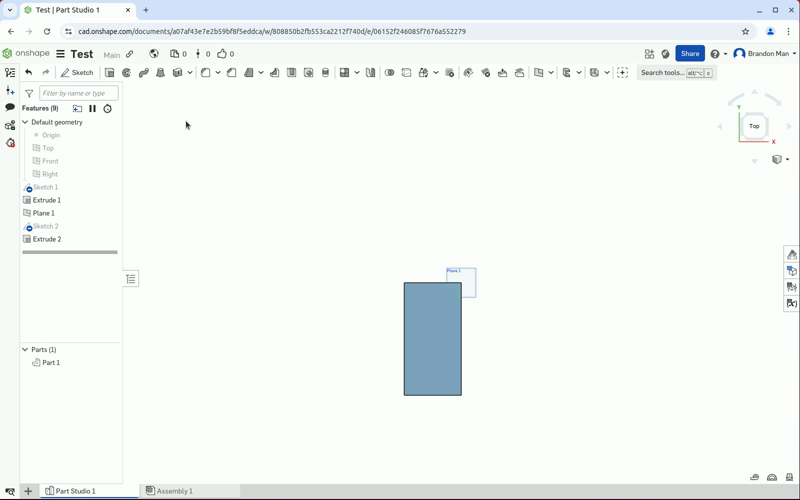
key(shift+h)
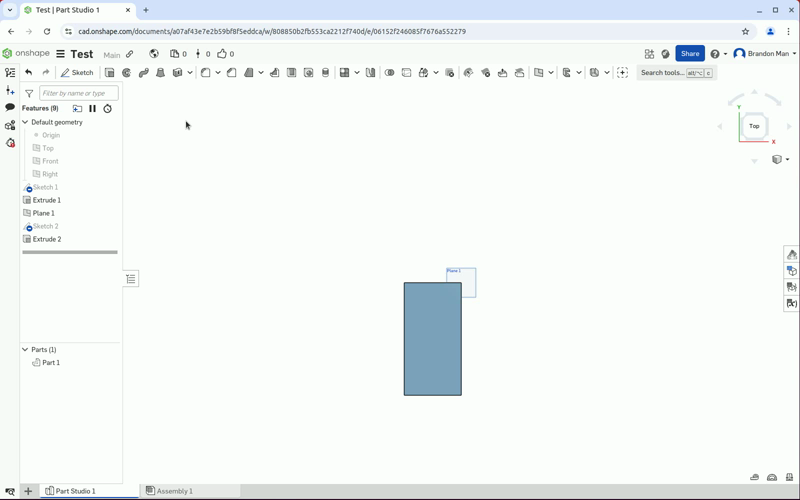
key(shift+h)
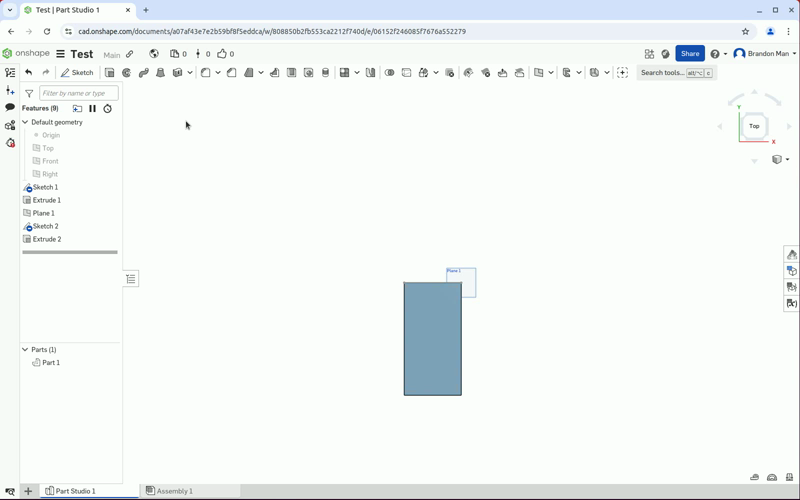
key(shift+7)
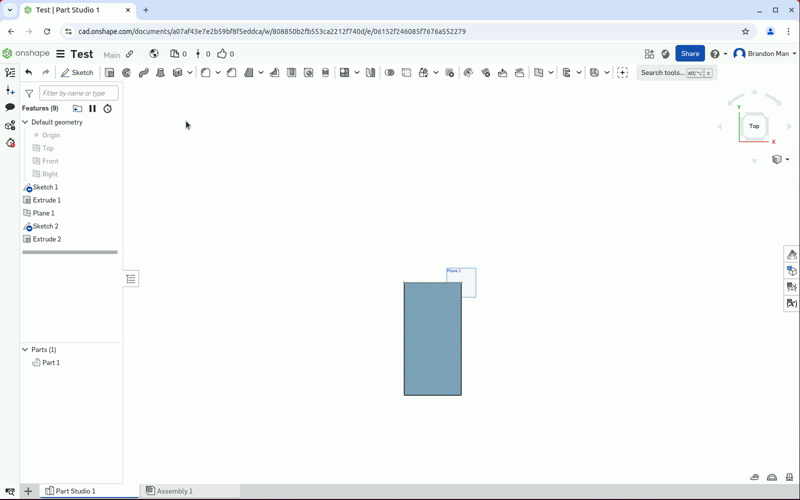
key(up, 3)
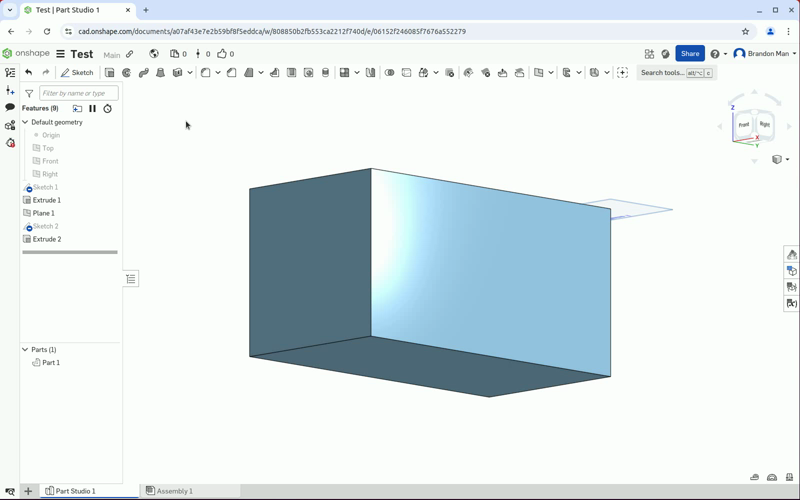
key(left, 3)
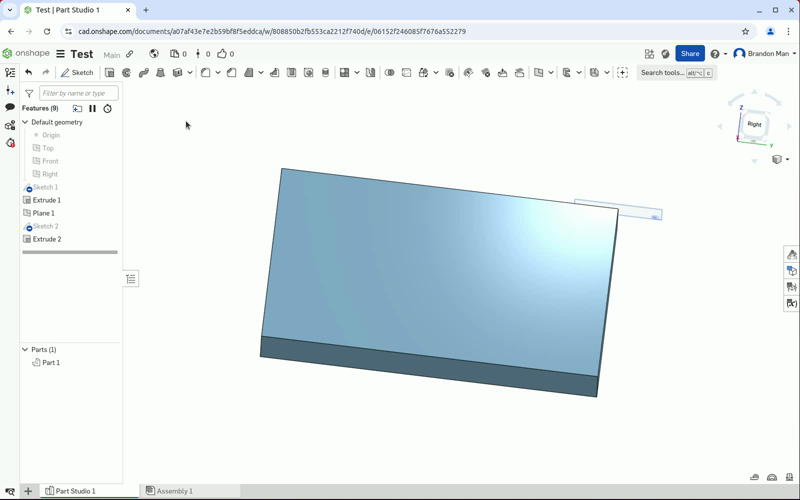
key(right, 3)
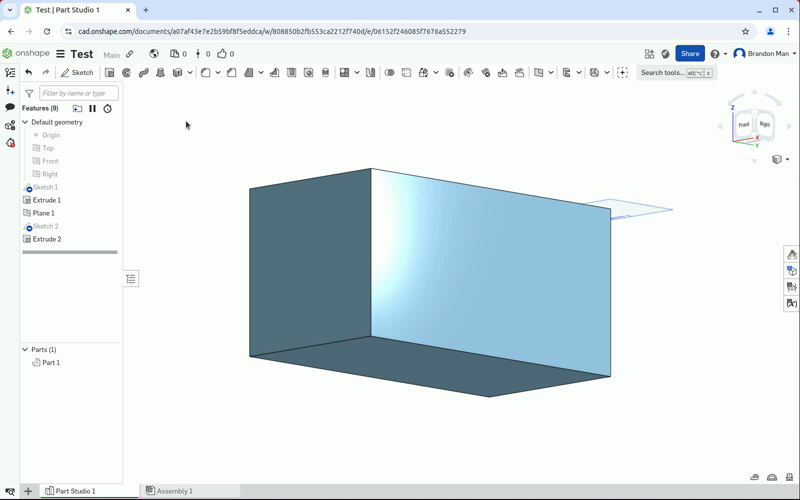
key(down, 3)
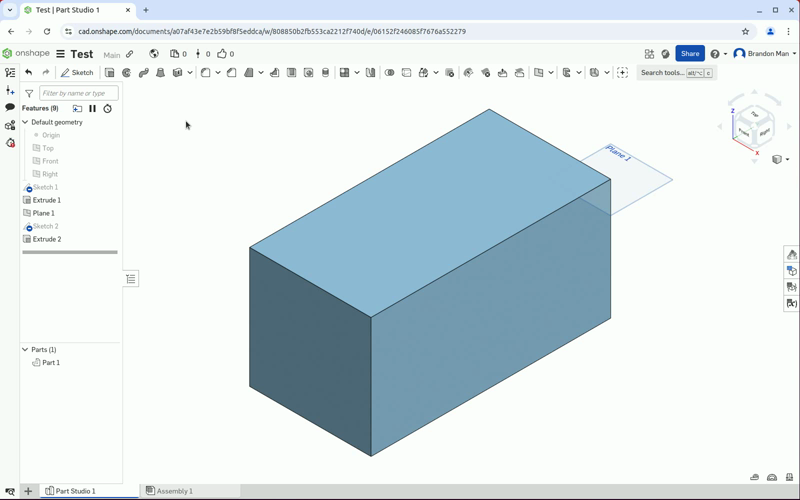
mouse_move(73, 189)
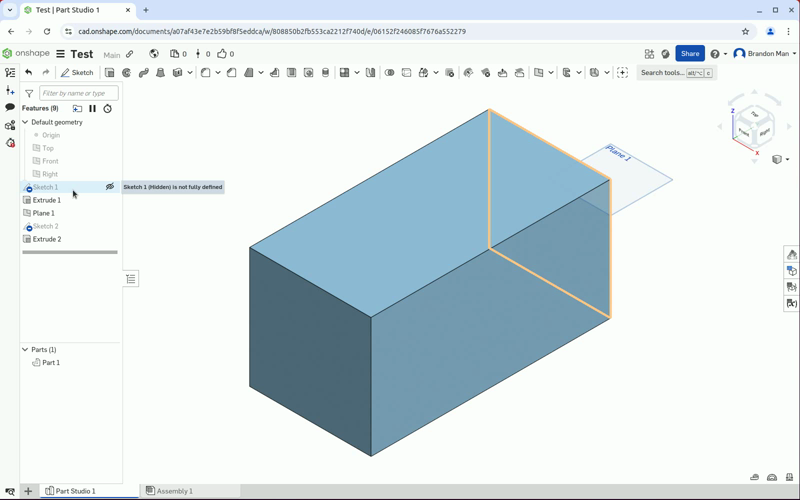
click(73, 189)